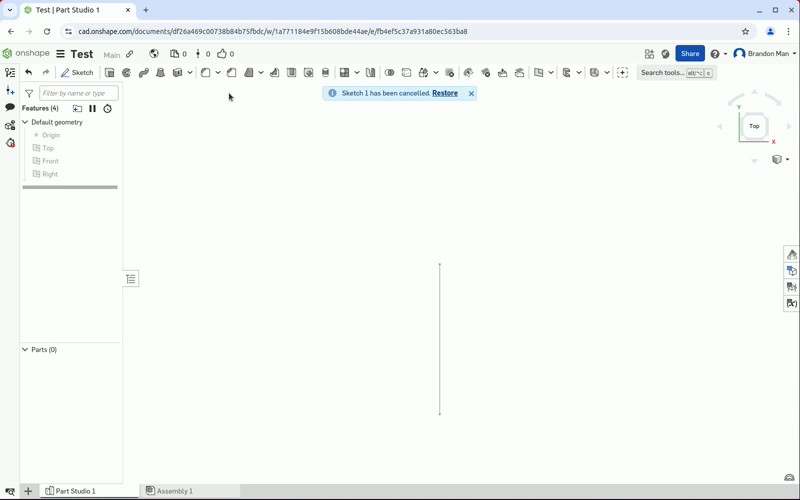
key(shift+h)
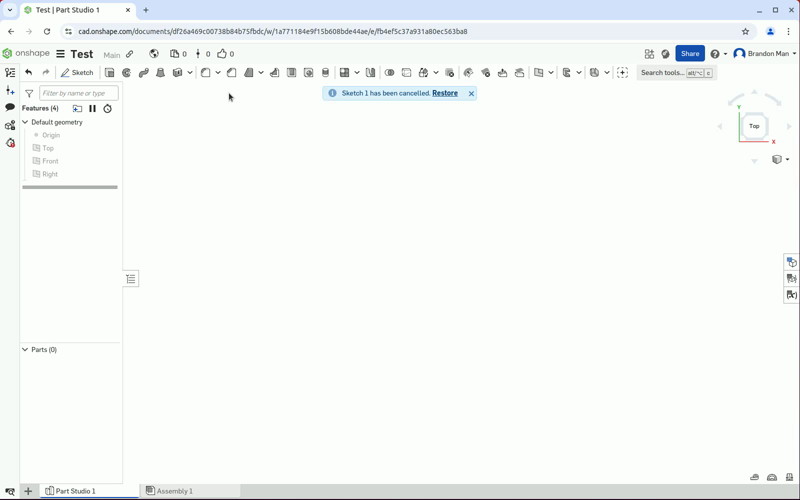
mouse_move(73, 352)
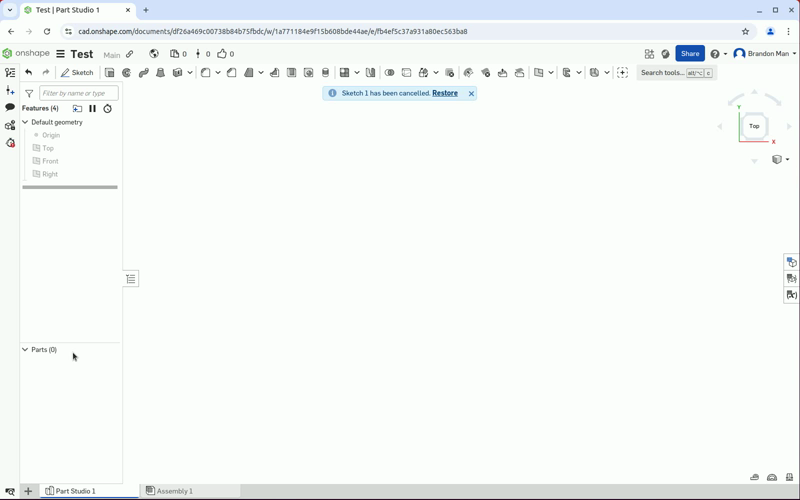
key(y)
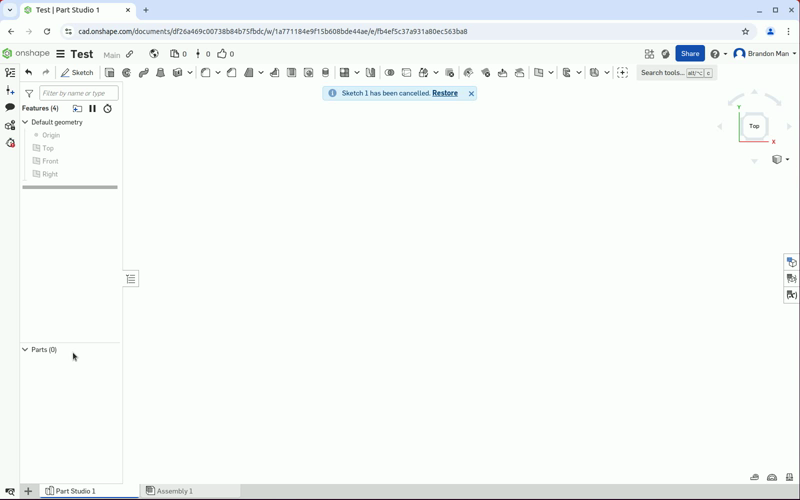
key(shift+p)
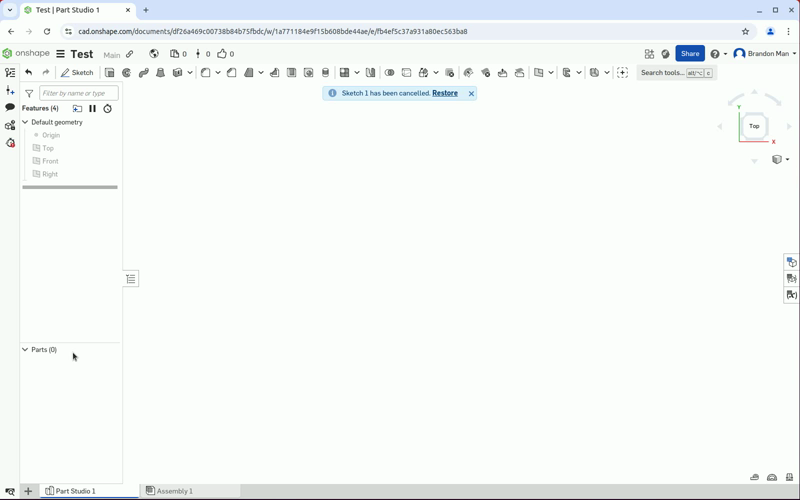
key(space)
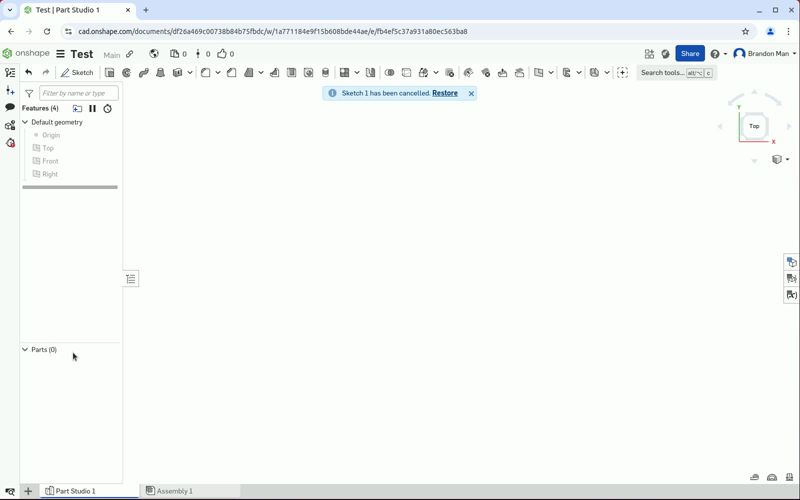
key_down(shift)
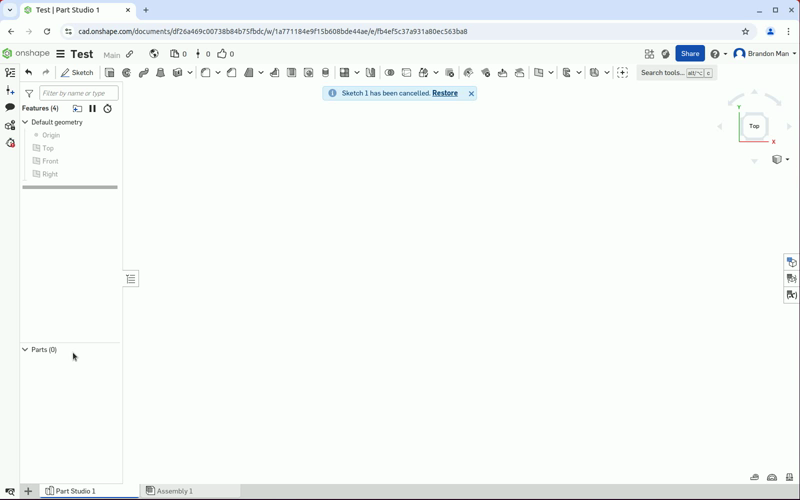
key(up)
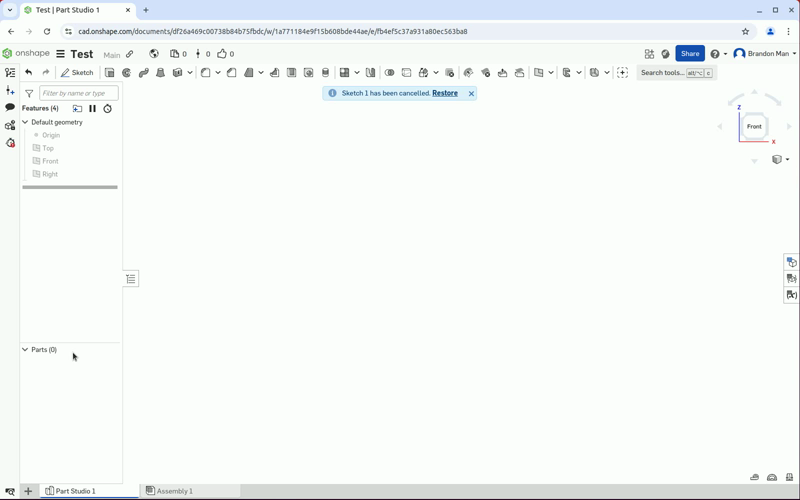
key_up(shift)
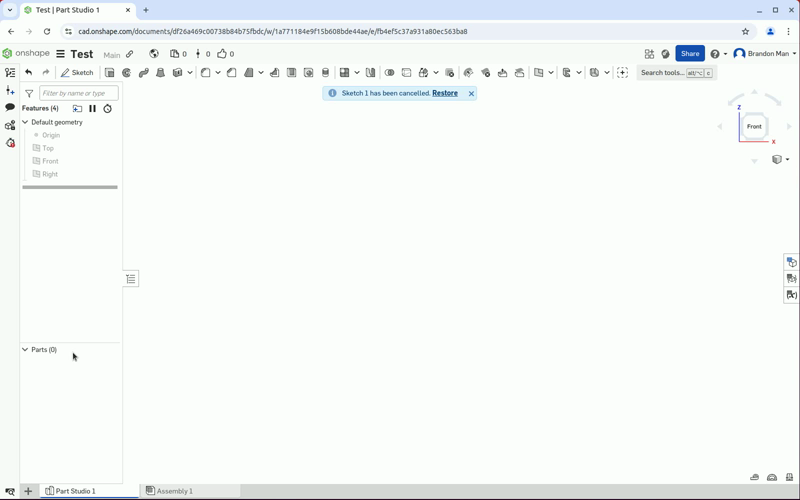
mouse_move(73, 352)
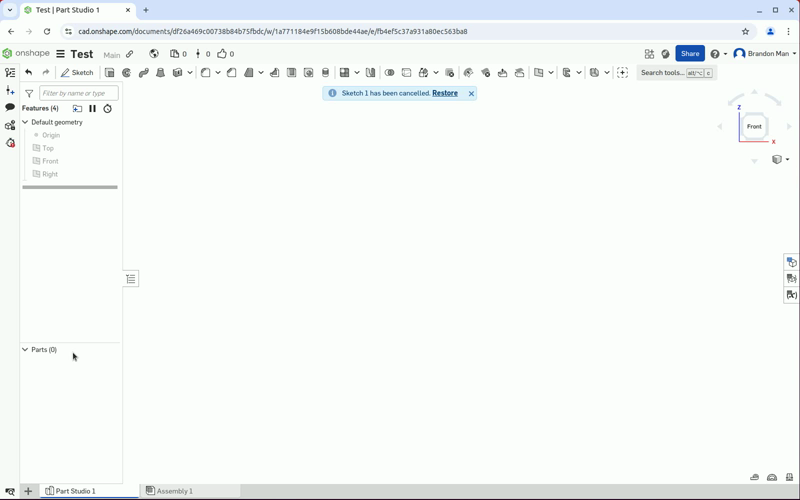
key(shift+y)
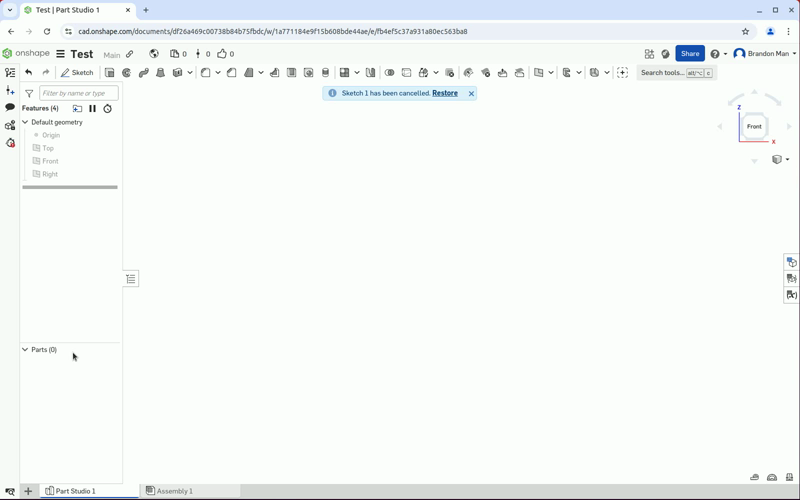
key(shift+s)
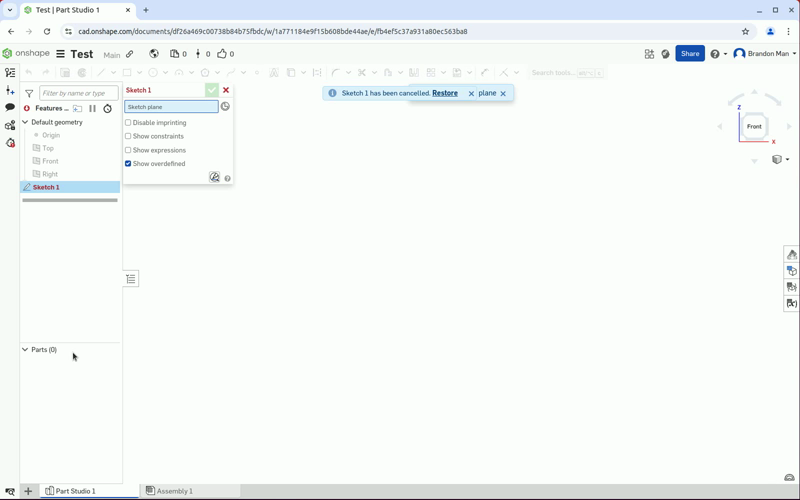
mouse_move(73, 163)
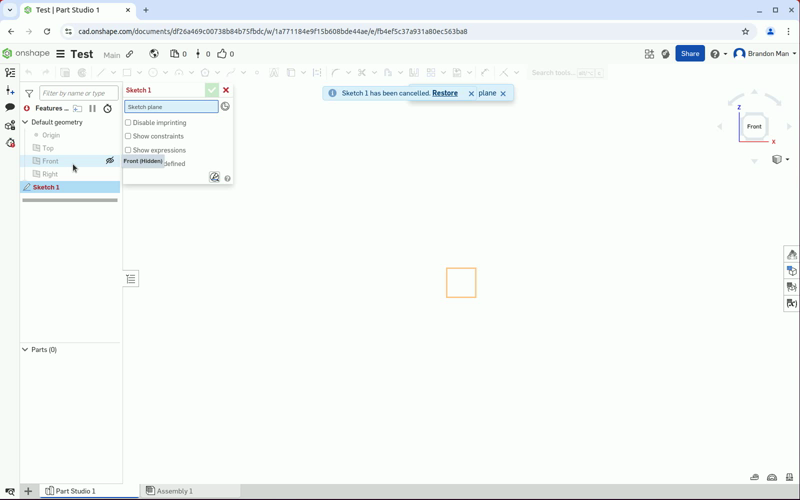
click(73, 163)
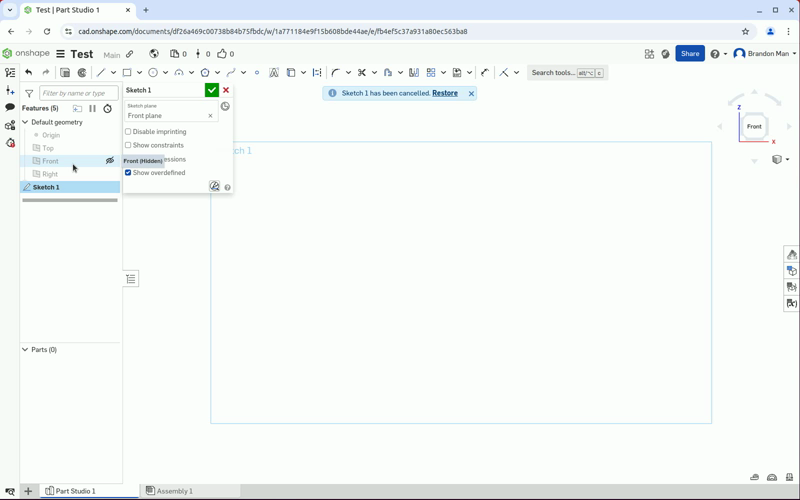
mouse_move(73, 352)
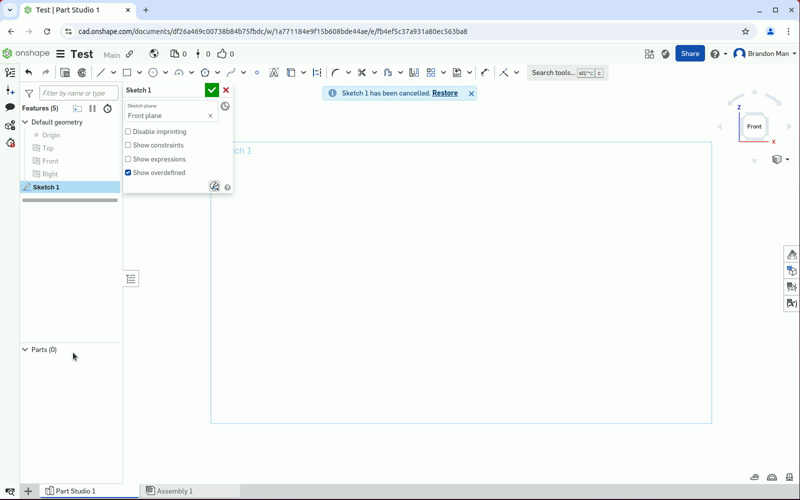
key(y)
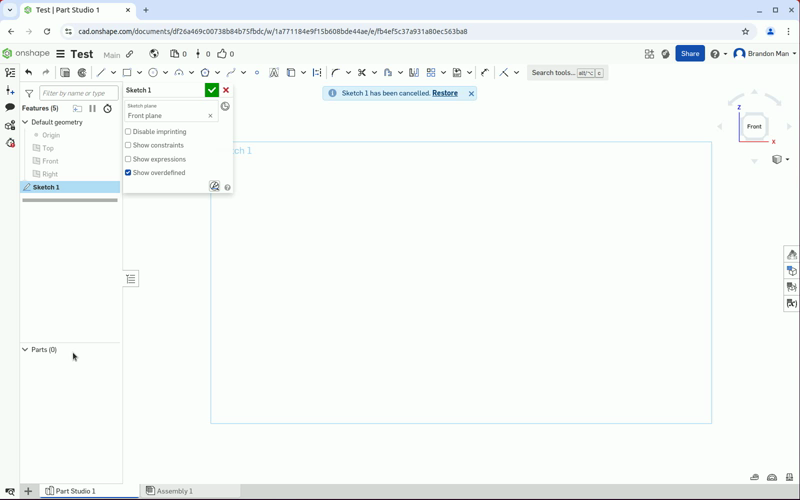
key(c)
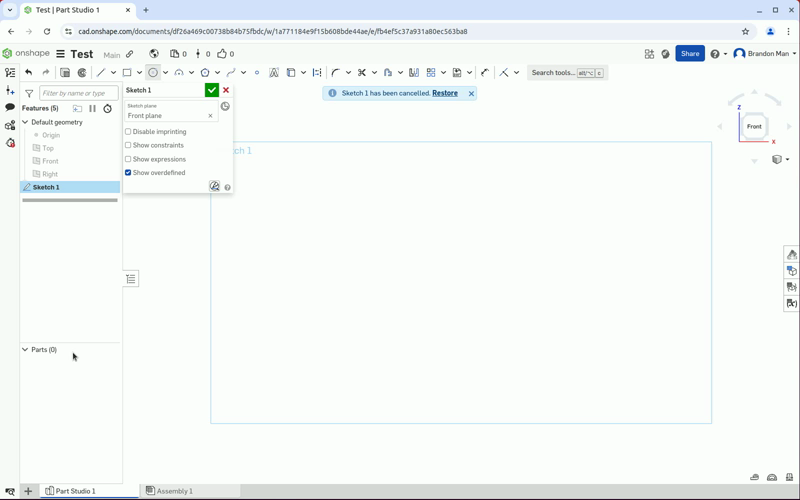
key_down(shift)
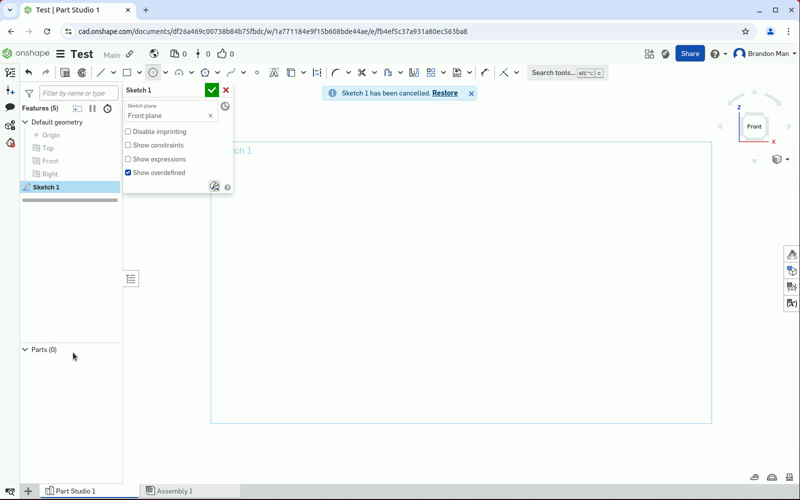
mouse_move(461, 282)
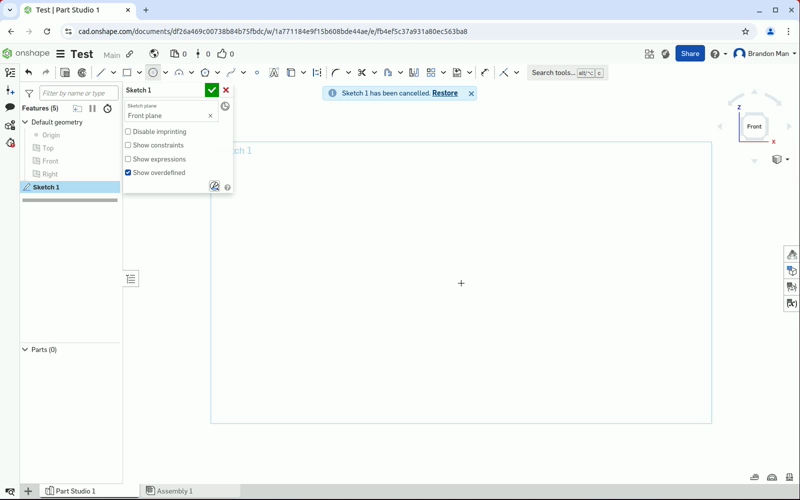
click(461, 282)
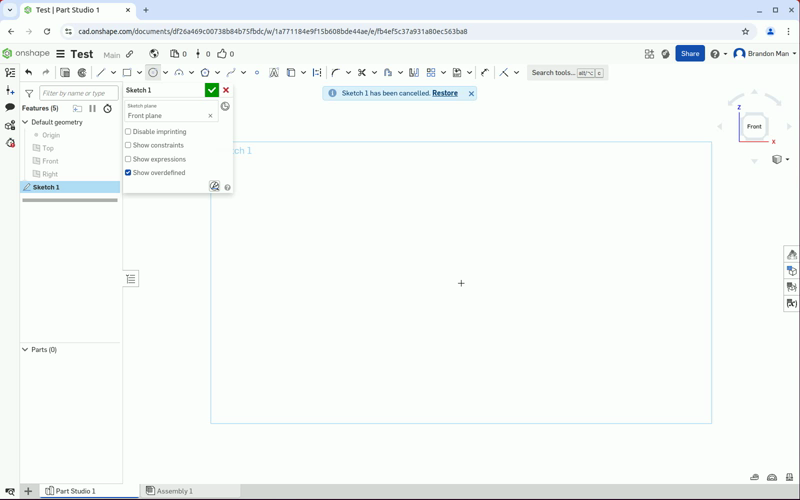
key_up(shift)
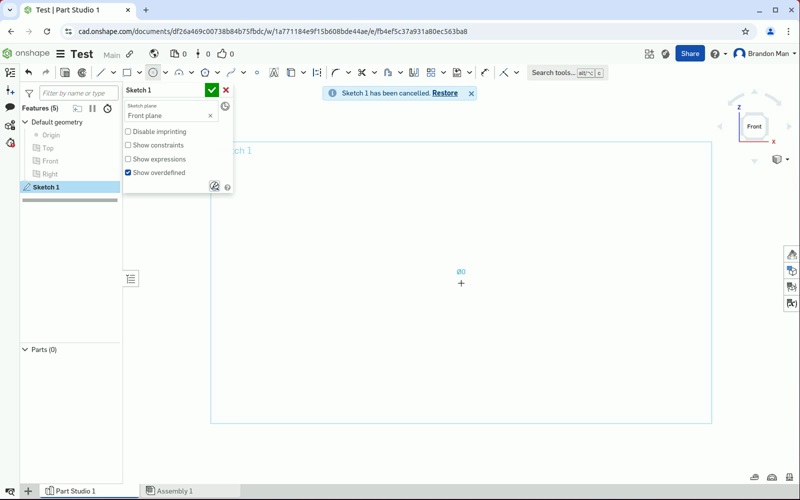
mouse_move(574, 282)
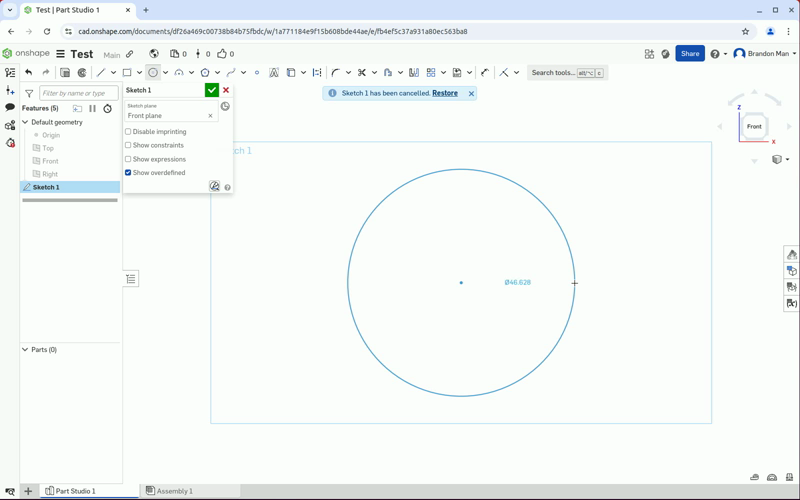
click(574, 282)
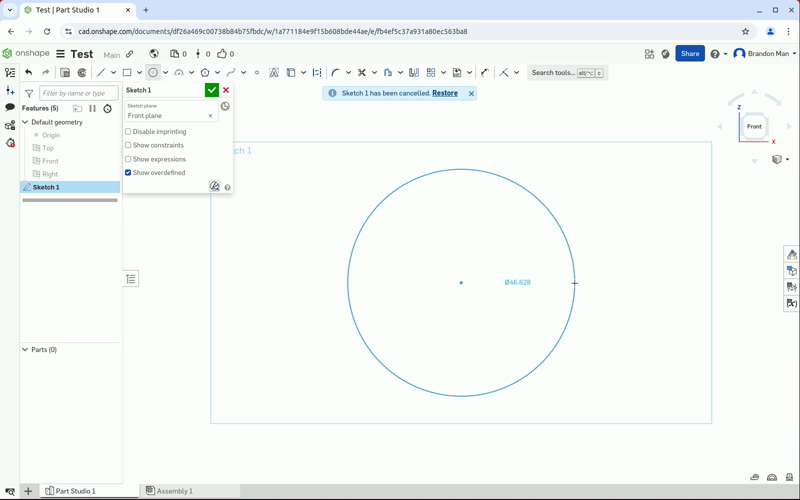
key(esc)
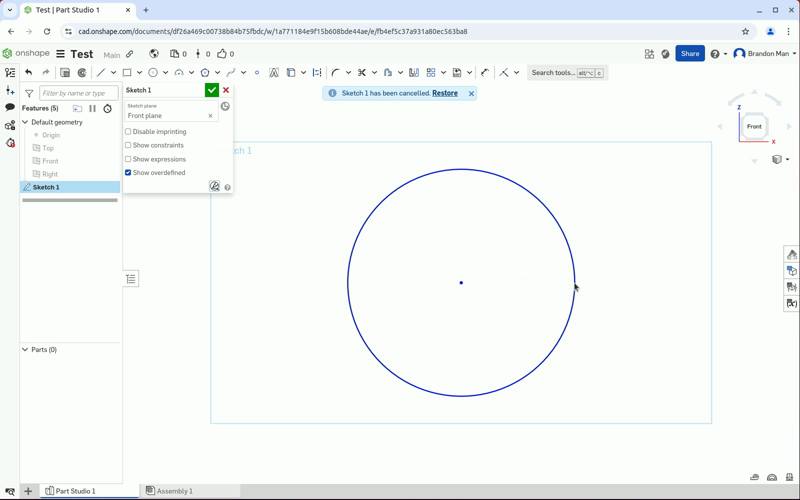
mouse_move(470, 257)
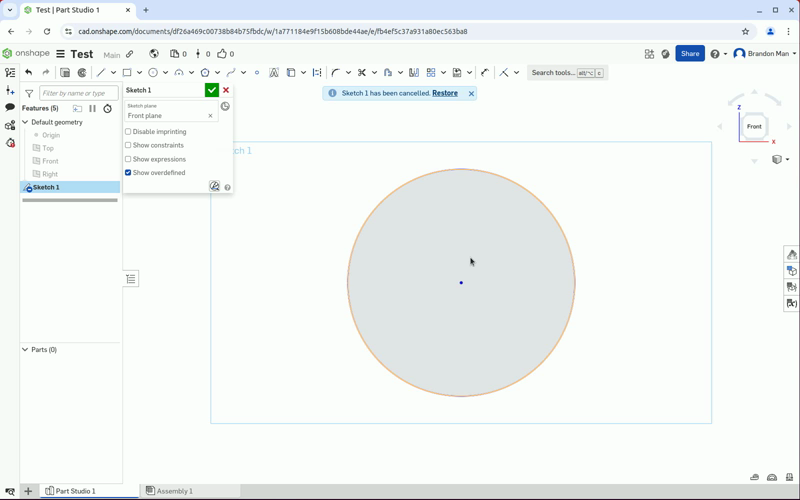
click(470, 257)
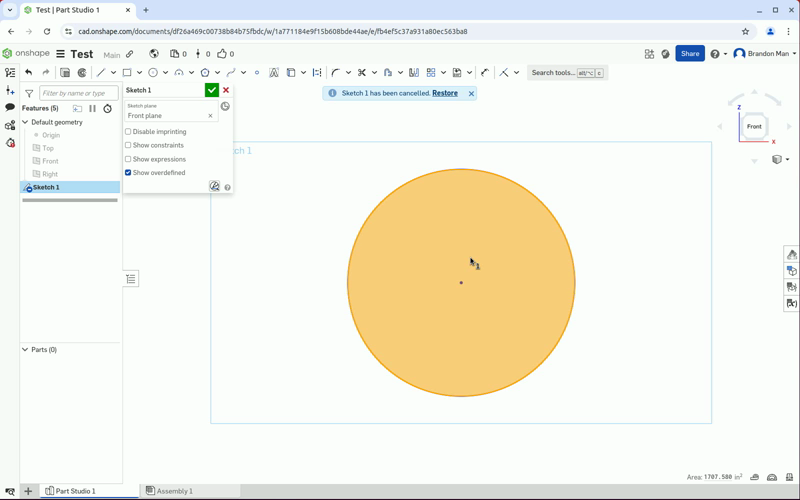
mouse_move(73, 352)
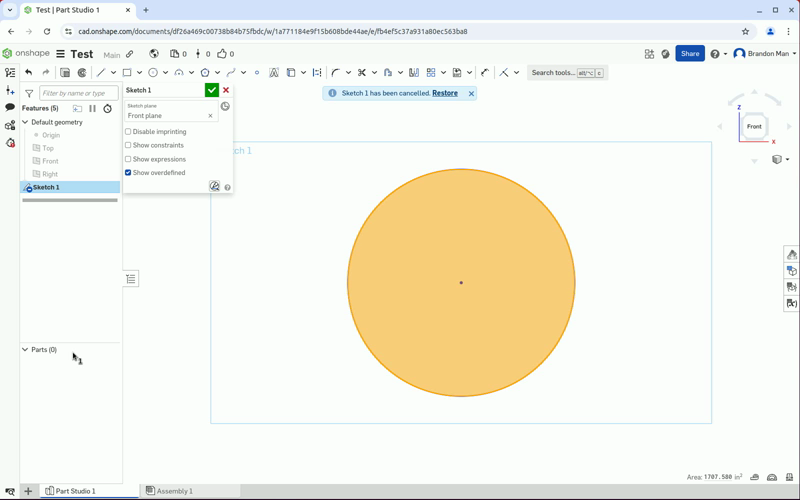
key(shift+y)
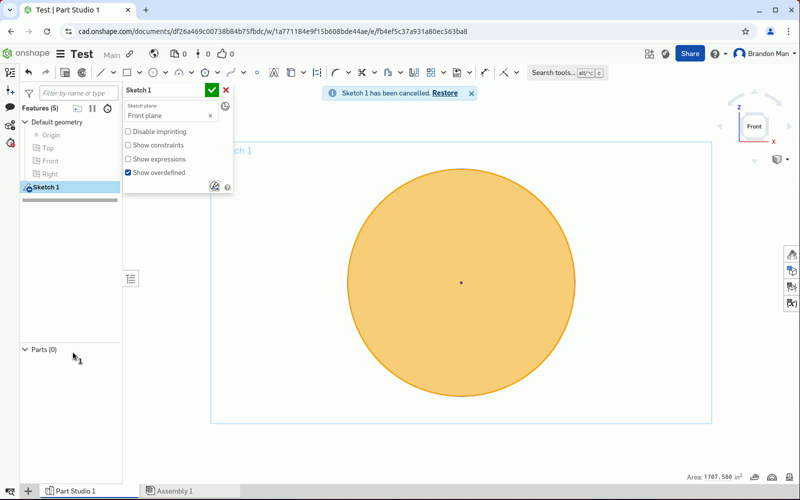
key(shift+e)
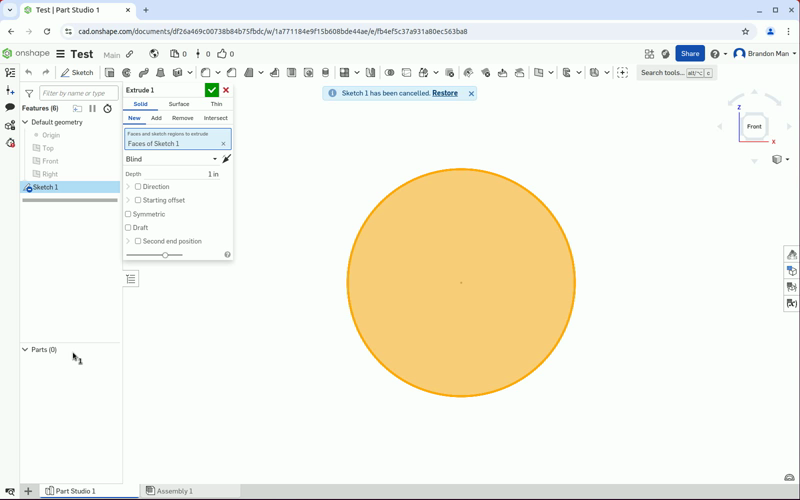
mouse_move(143, 106)
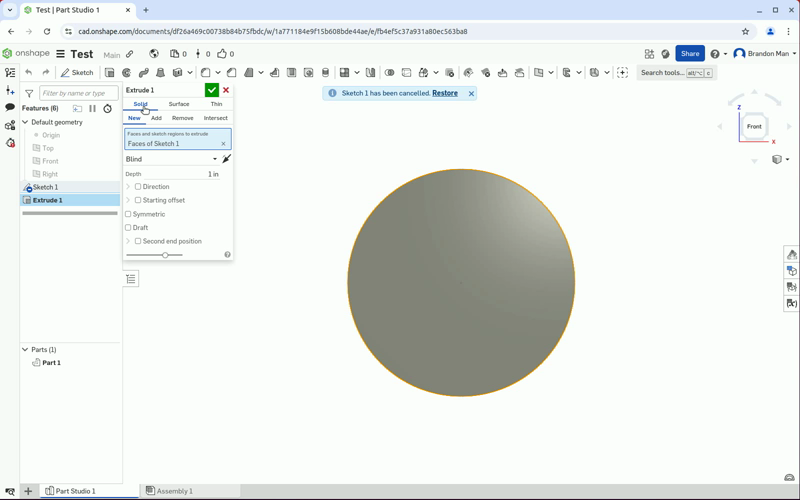
click(143, 106)
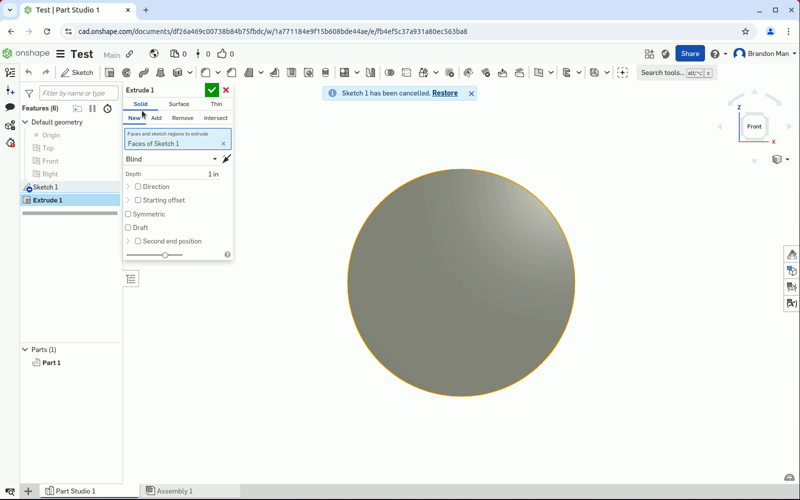
mouse_move(137, 120)
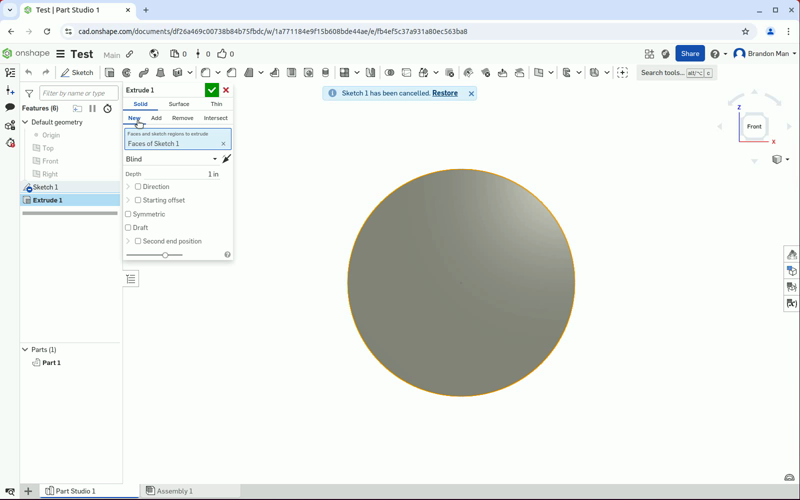
click(137, 120)
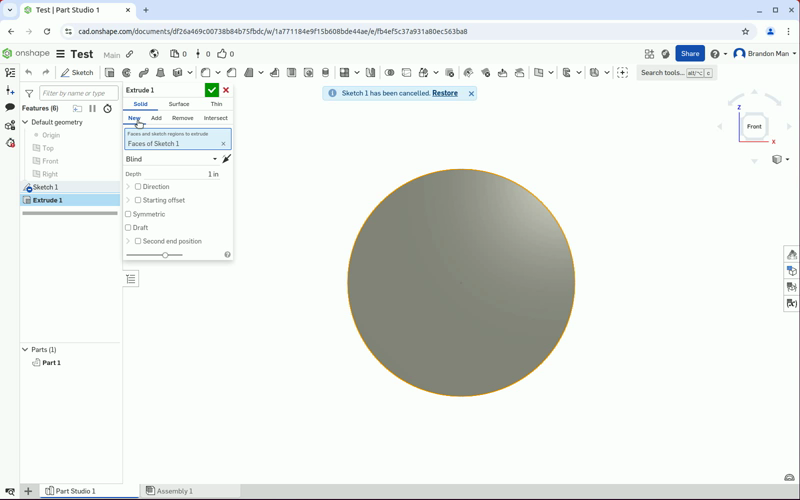
key(tab, 4)
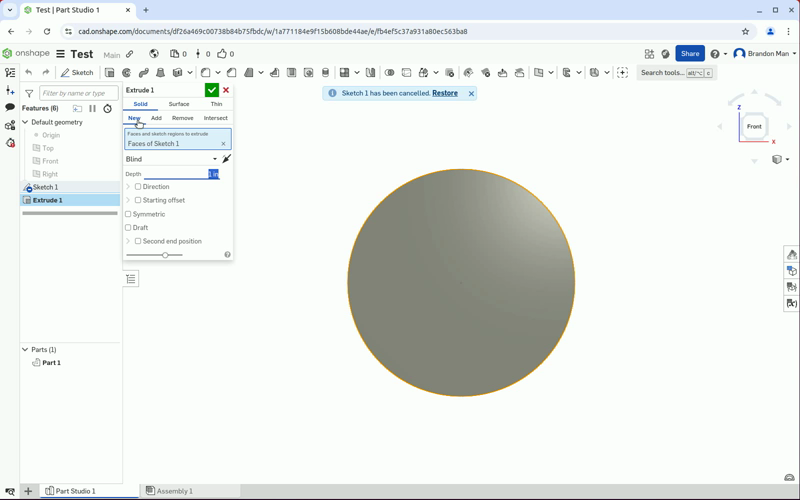
text(3.851)
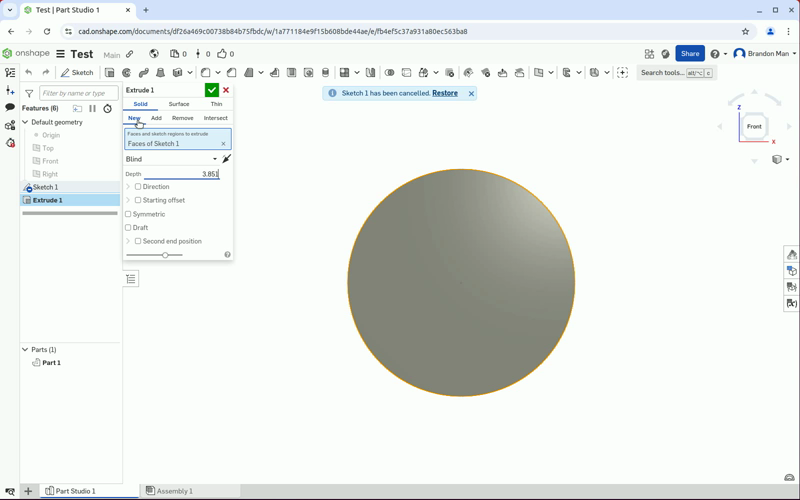
key(enter)
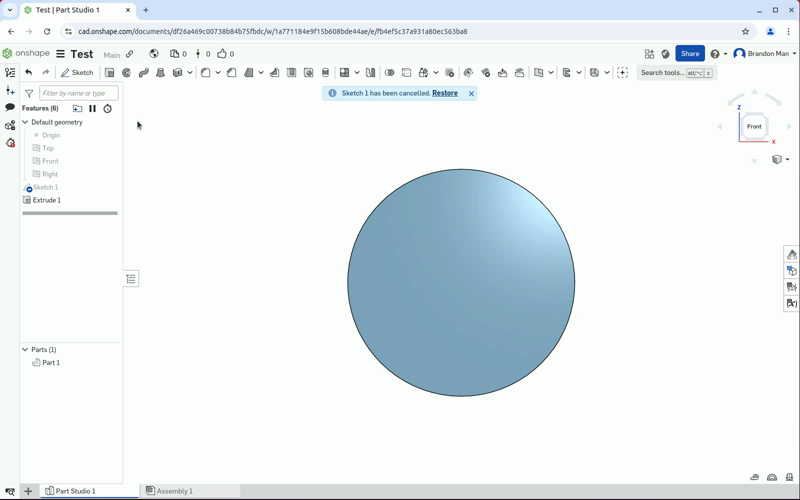
key(shift+h)
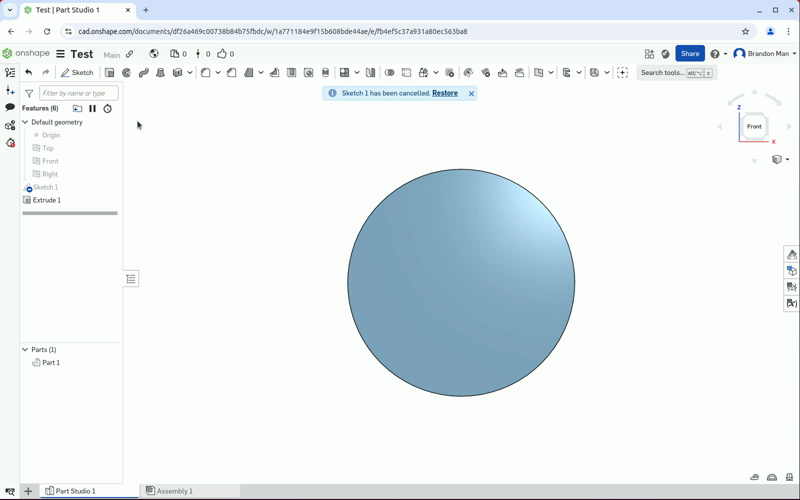
key(shift+h)
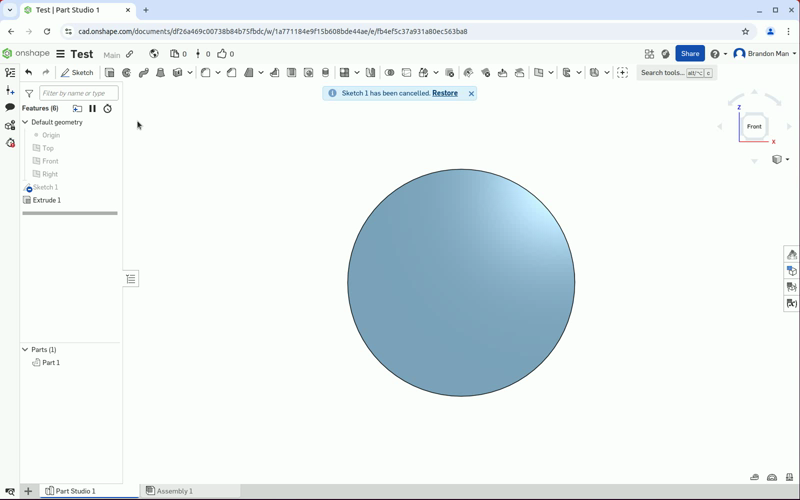
mouse_move(73, 189)
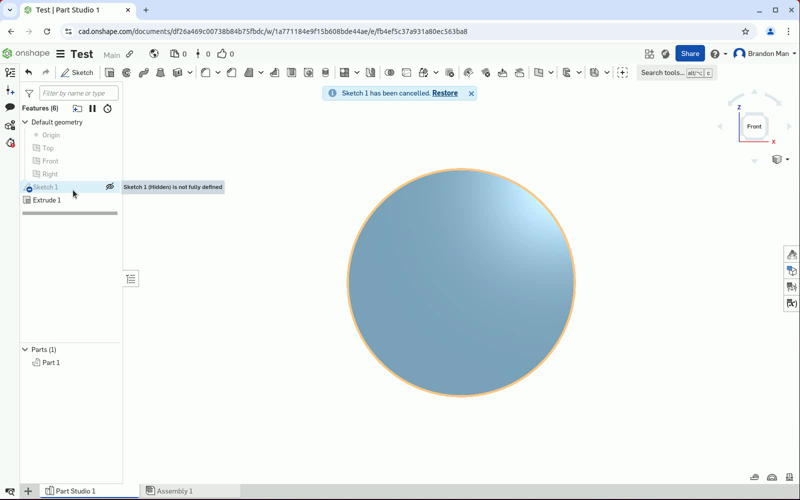
click(73, 189)
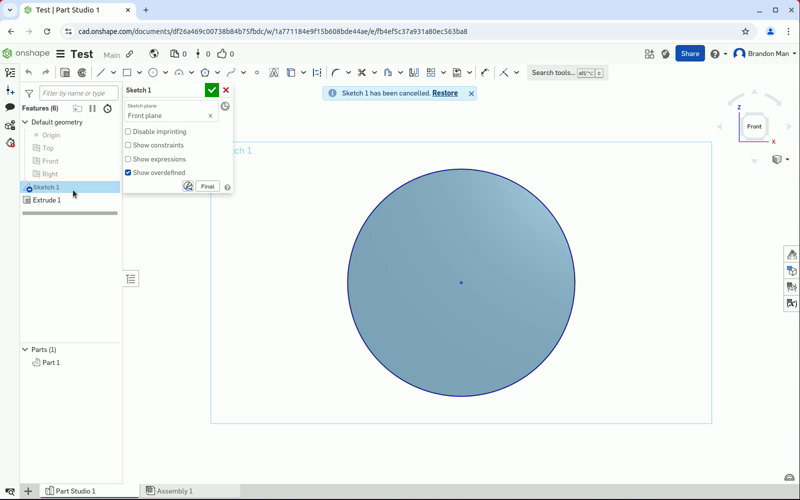
mouse_move(229, 92)
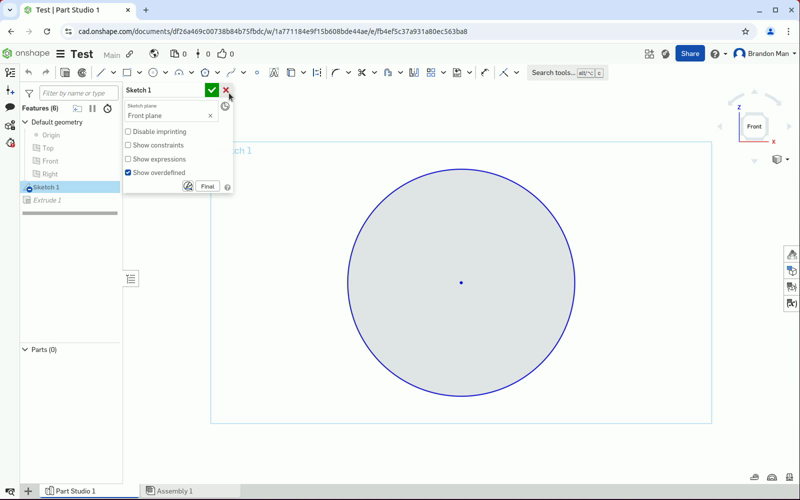
click(229, 92)
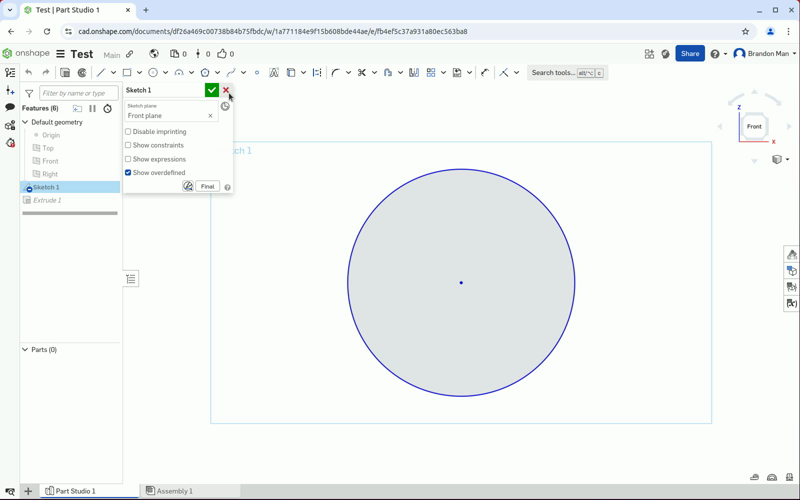
key(shift+s)
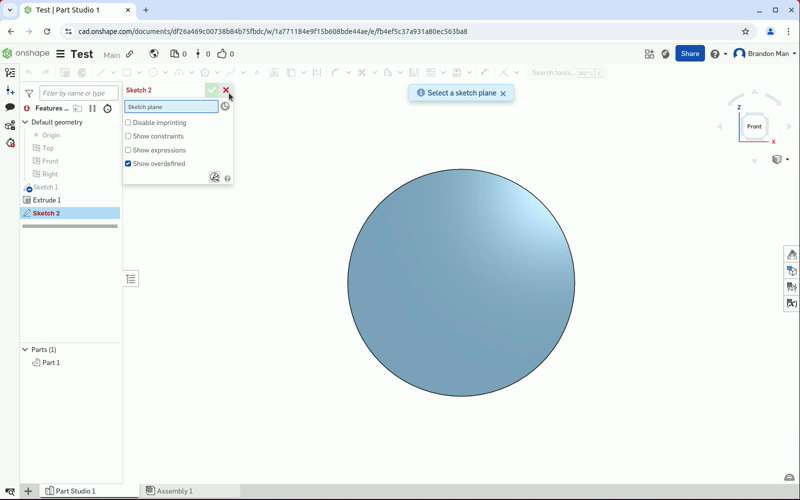
mouse_move(73, 163)
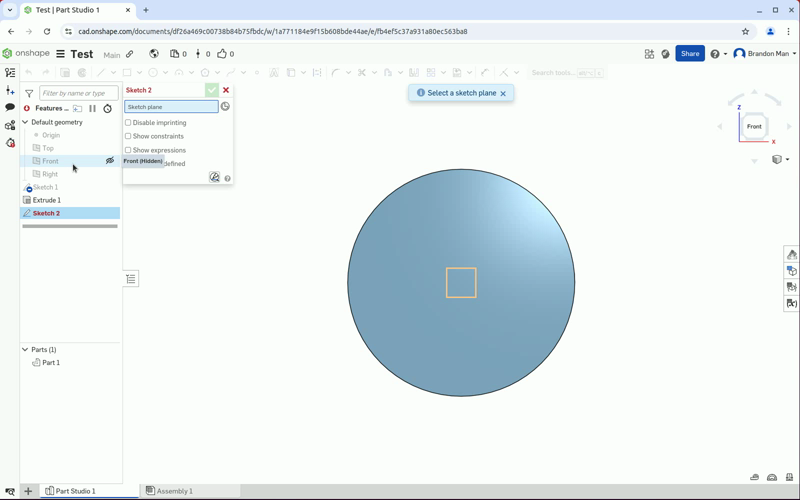
click(73, 163)
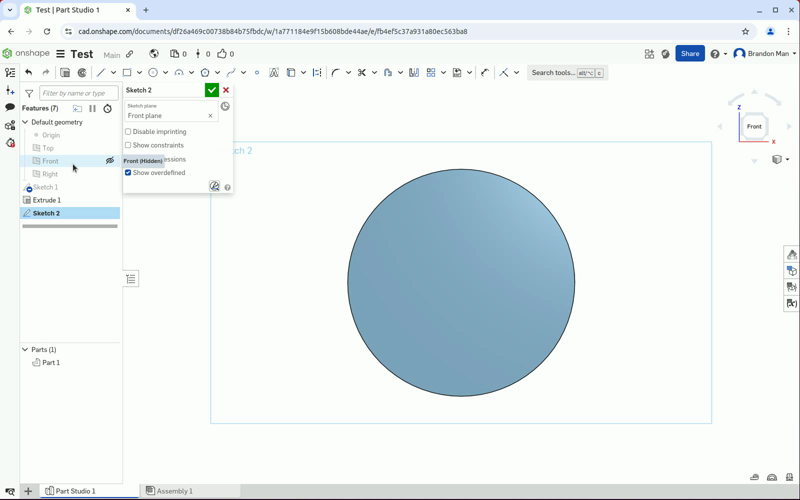
mouse_move(73, 352)
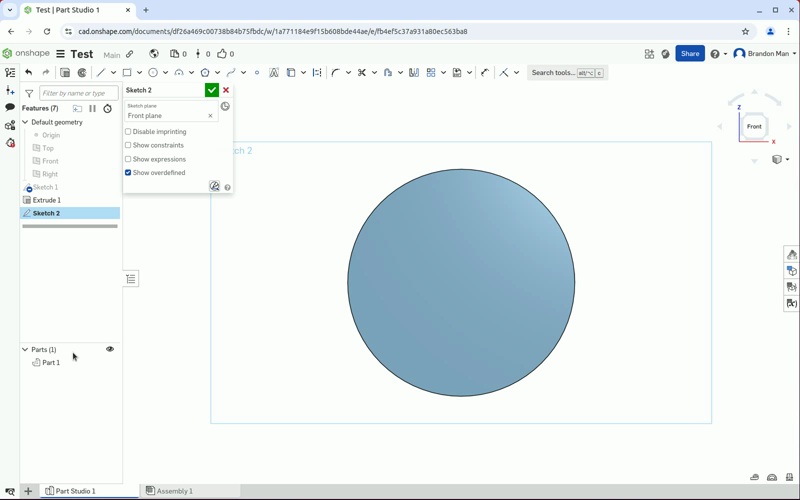
key(y)
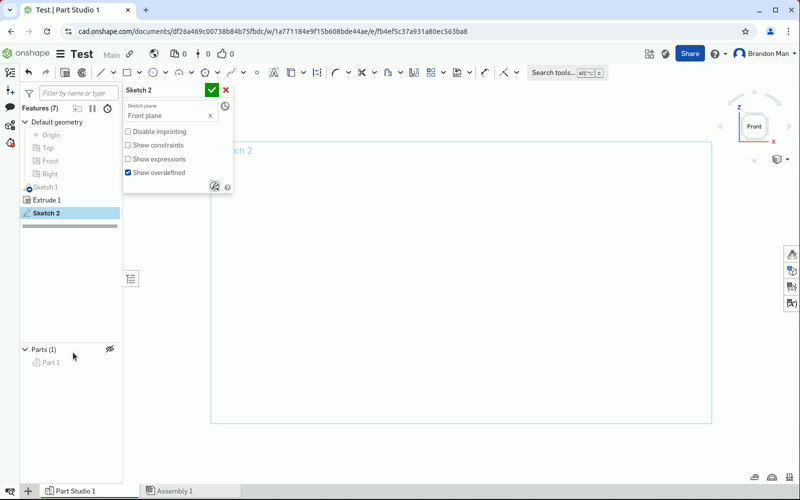
key(c)
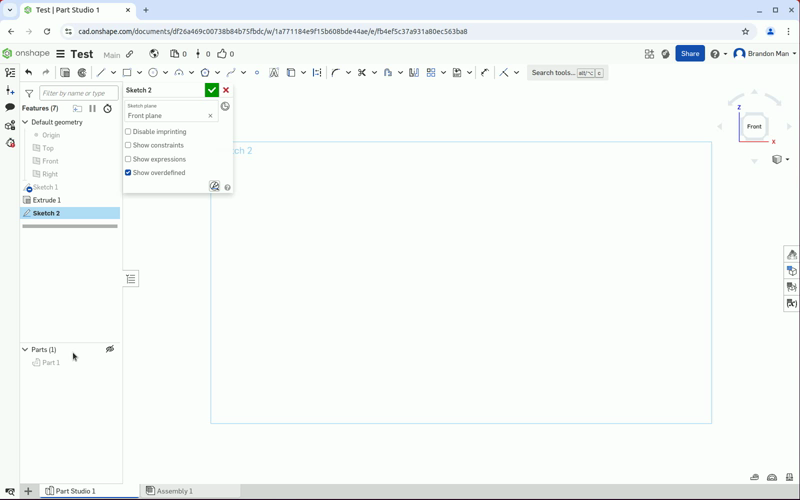
key_down(shift)
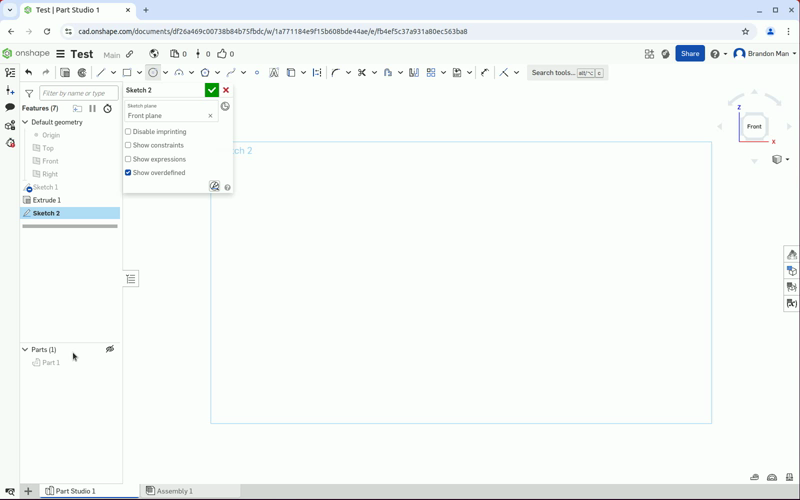
mouse_move(460, 282)
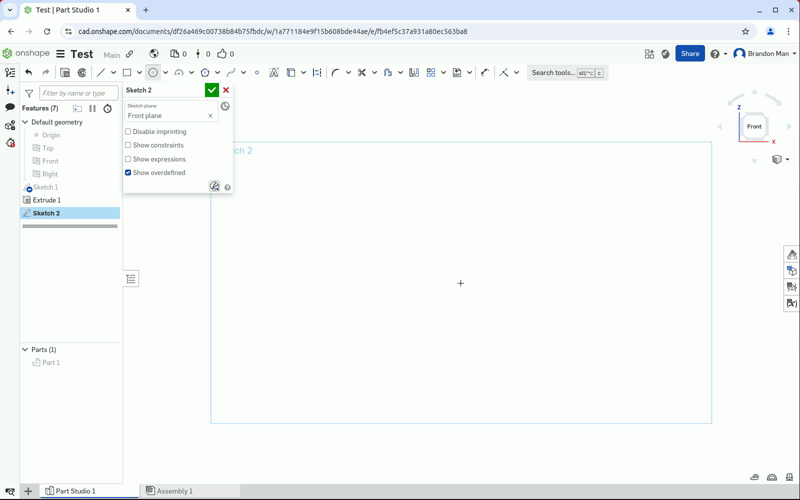
click(460, 282)
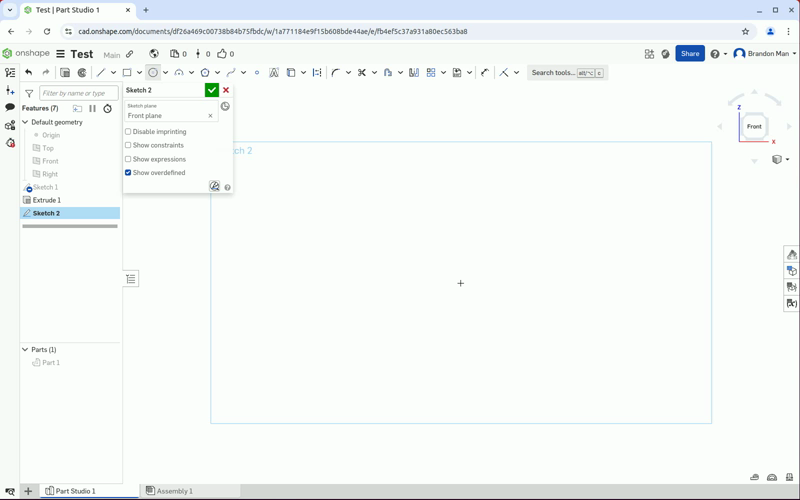
key_up(shift)
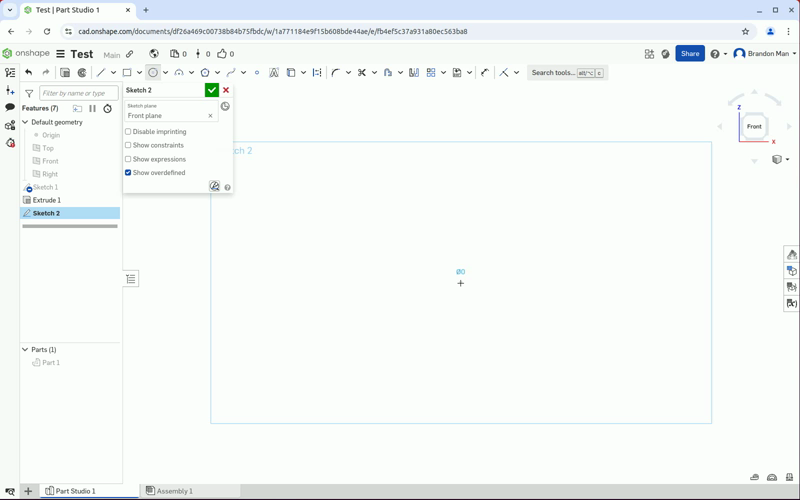
mouse_move(470, 282)
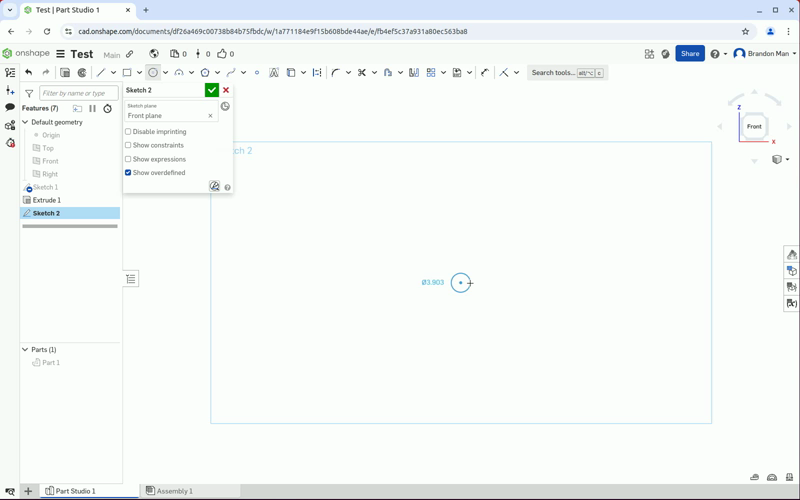
click(470, 282)
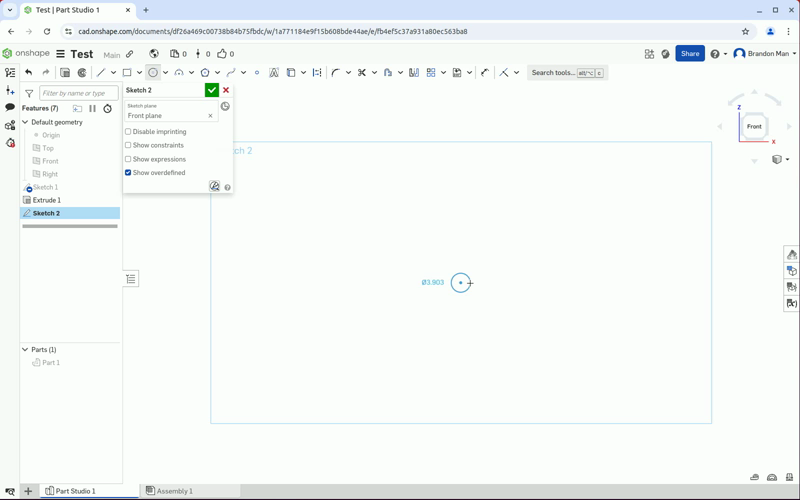
key(esc)
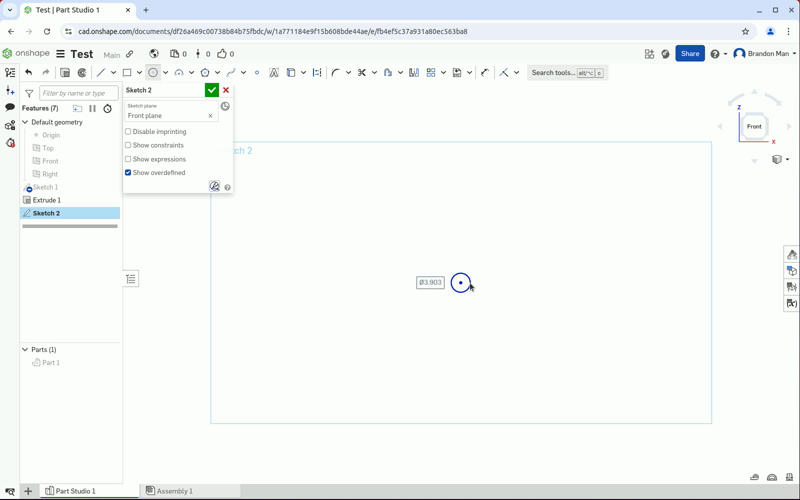
mouse_move(459, 290)
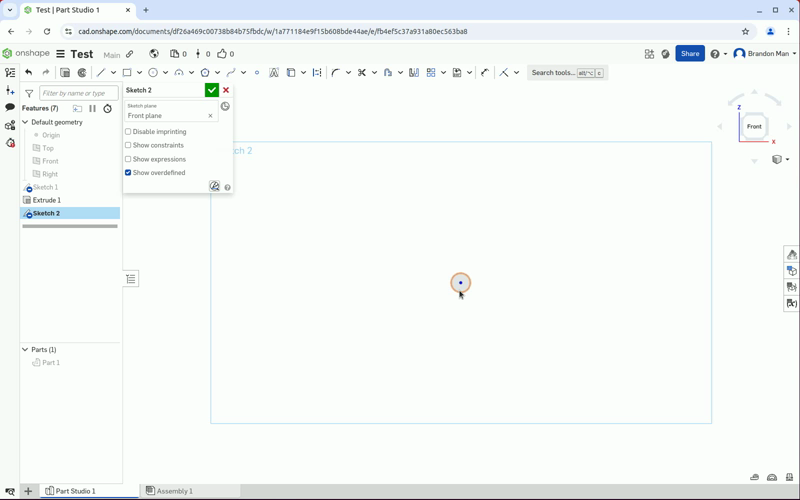
scroll(6)
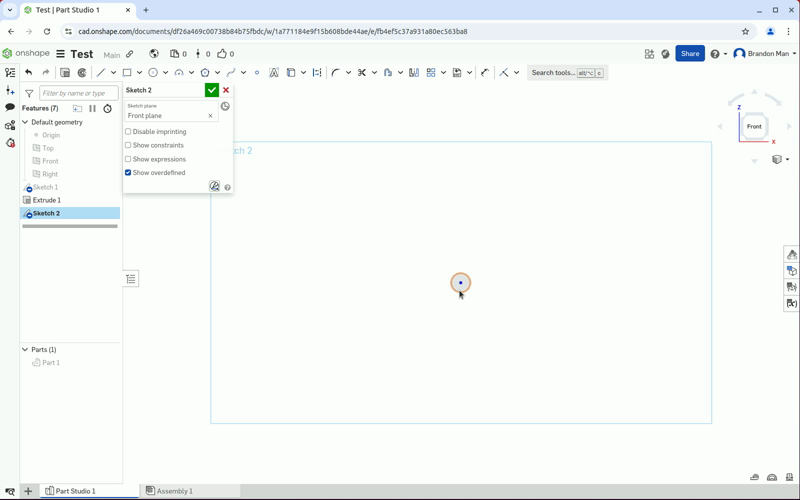
scroll(6)
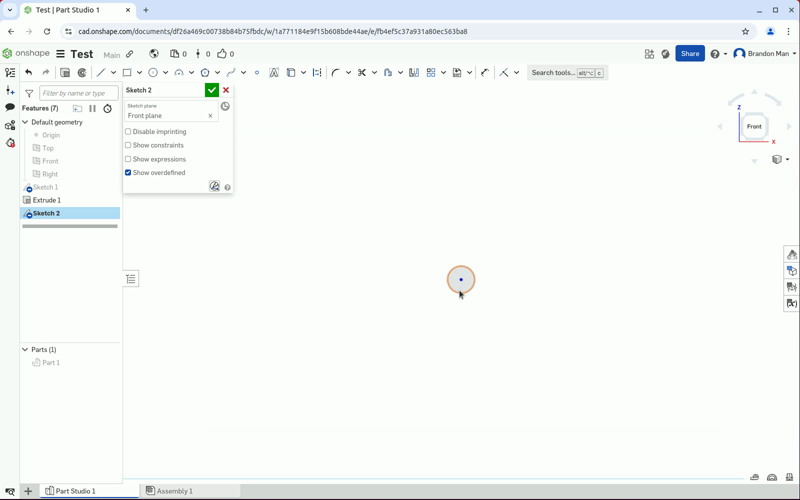
scroll(6)
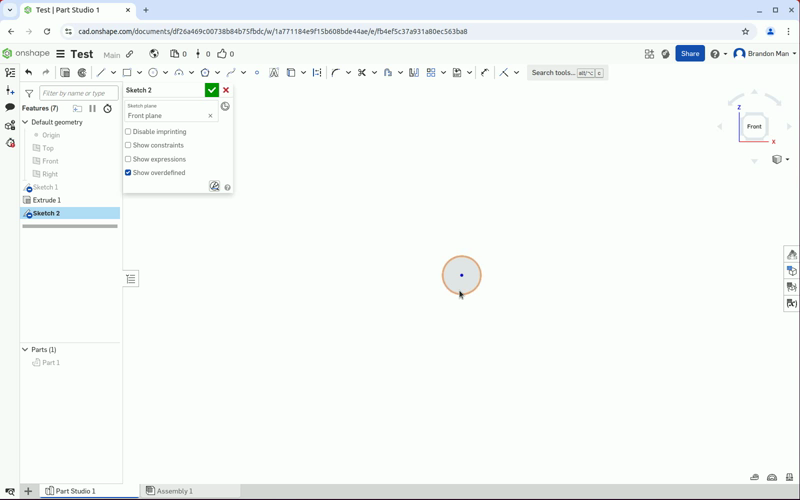
scroll(6)
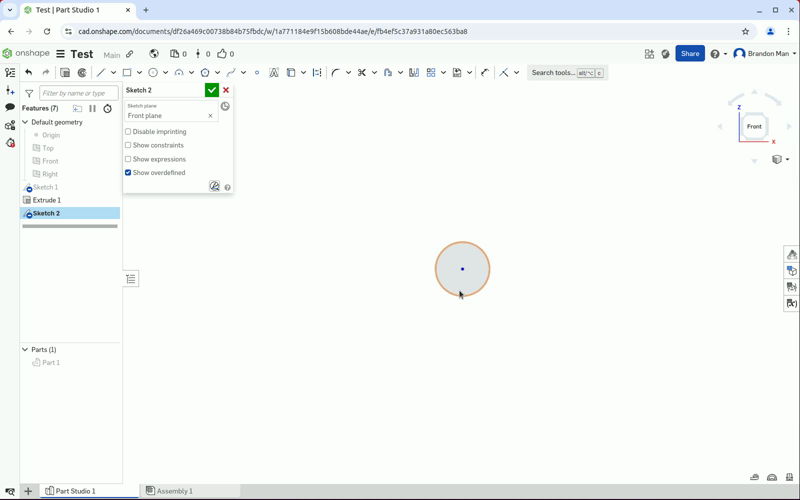
scroll(6)
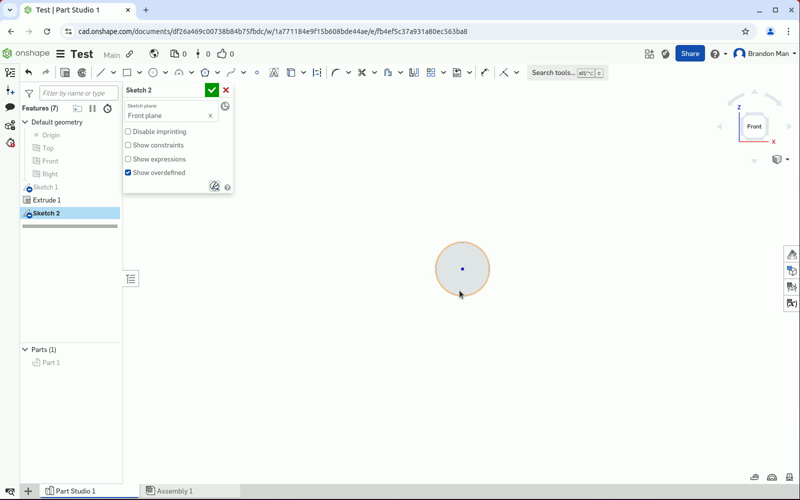
scroll(6)
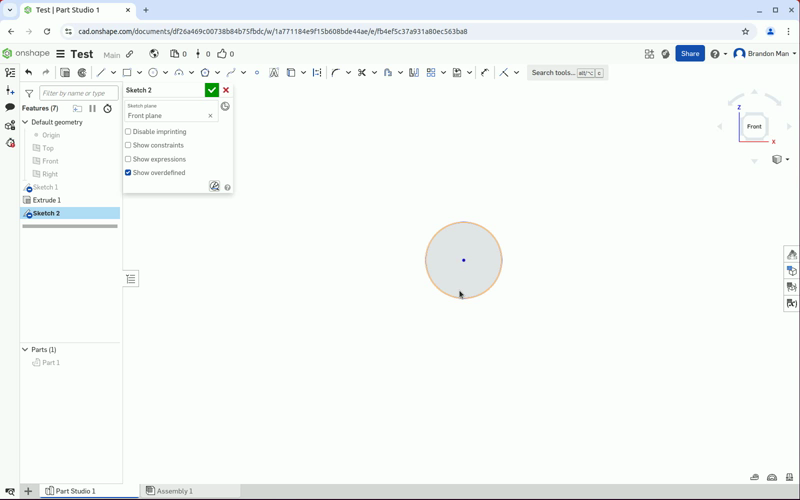
scroll(6)
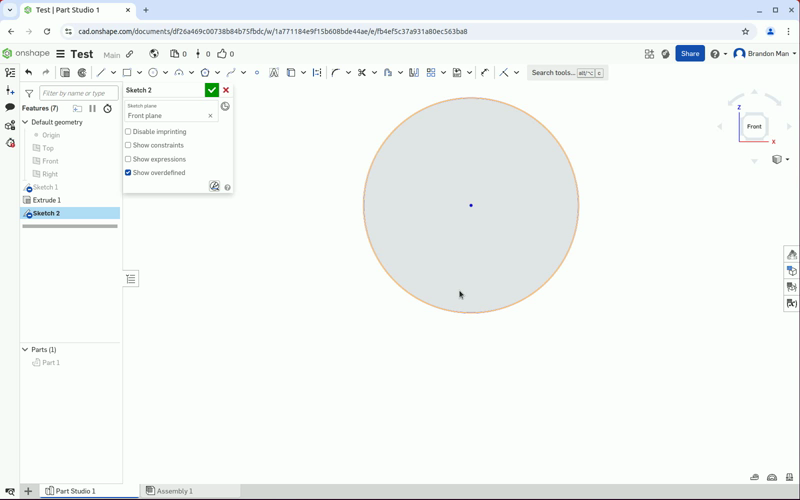
click(459, 290)
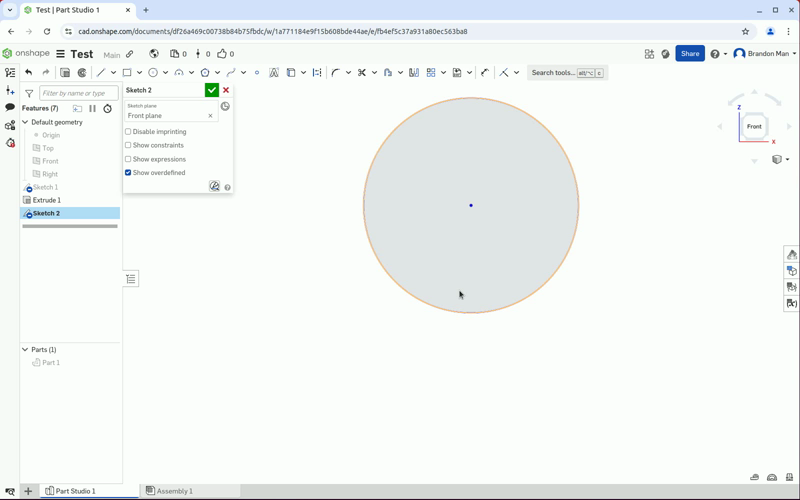
scroll(-6)
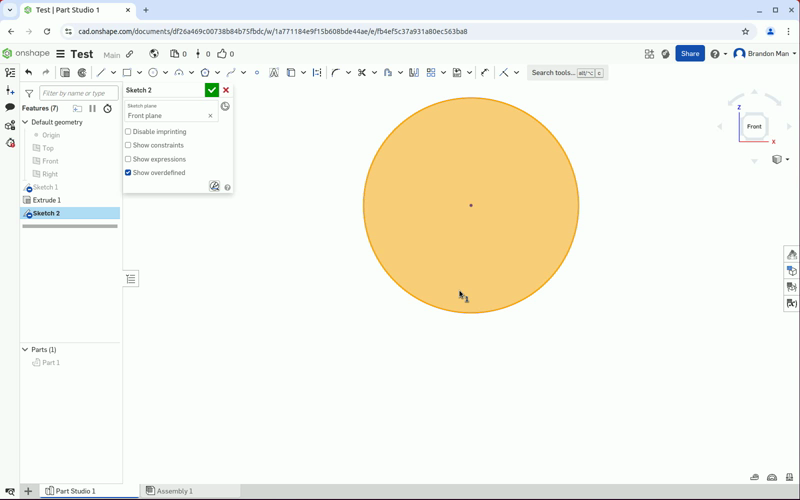
scroll(-6)
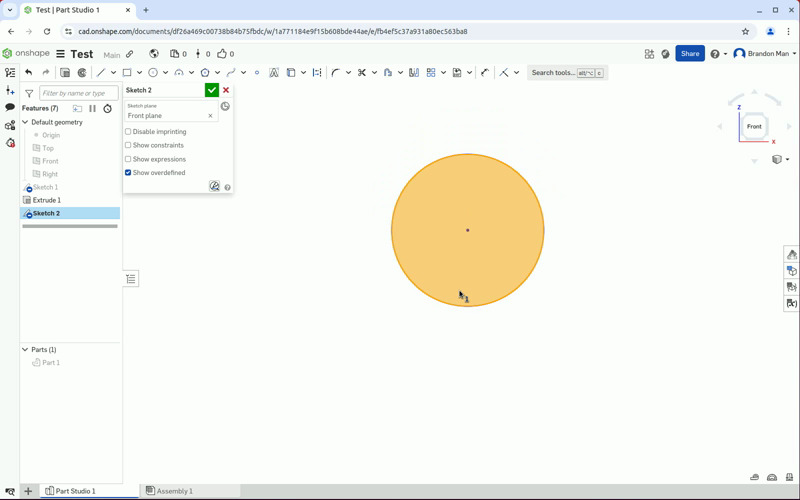
scroll(-6)
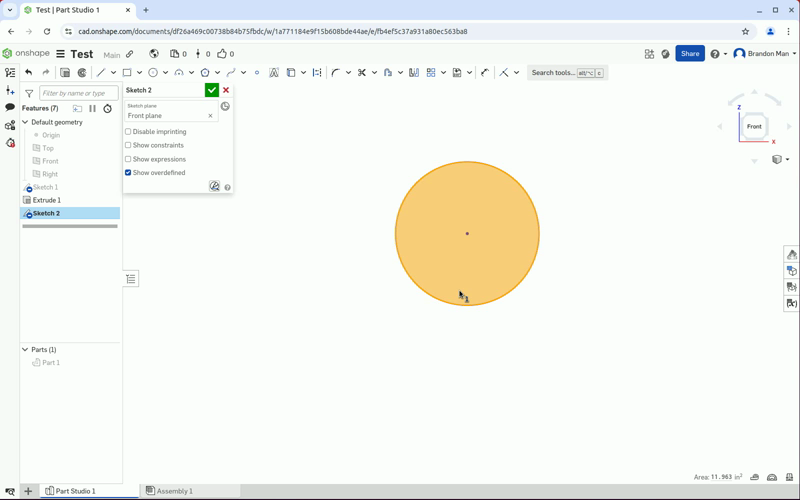
scroll(-6)
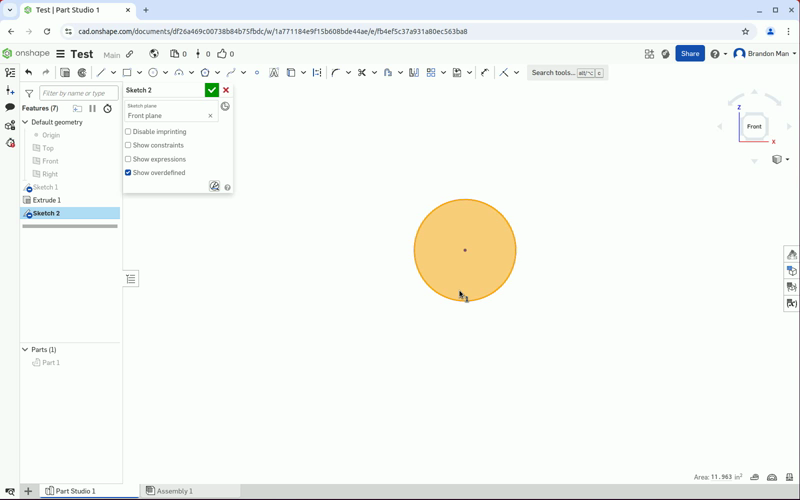
scroll(-6)
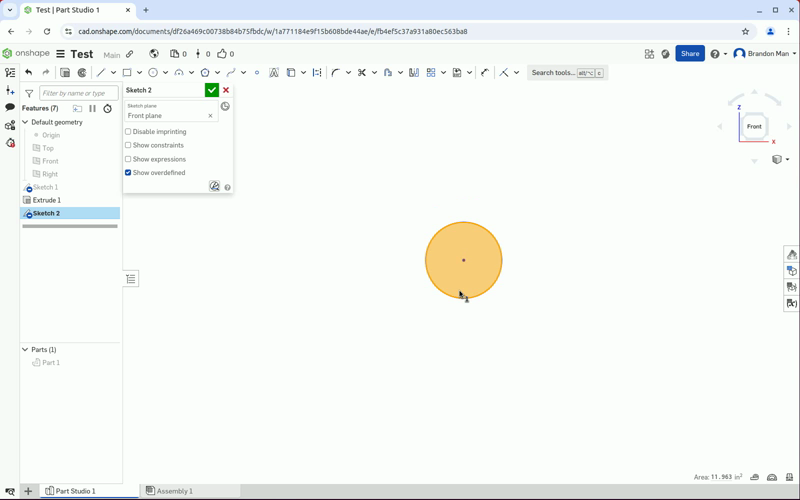
scroll(-6)
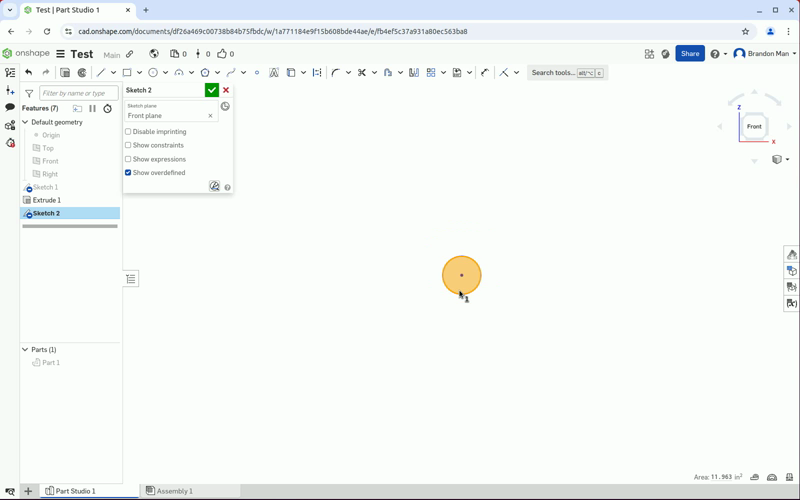
scroll(-6)
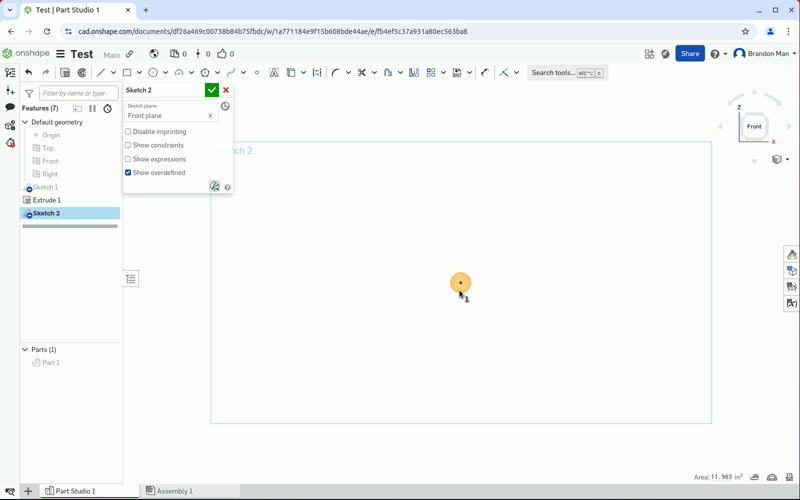
mouse_move(73, 352)
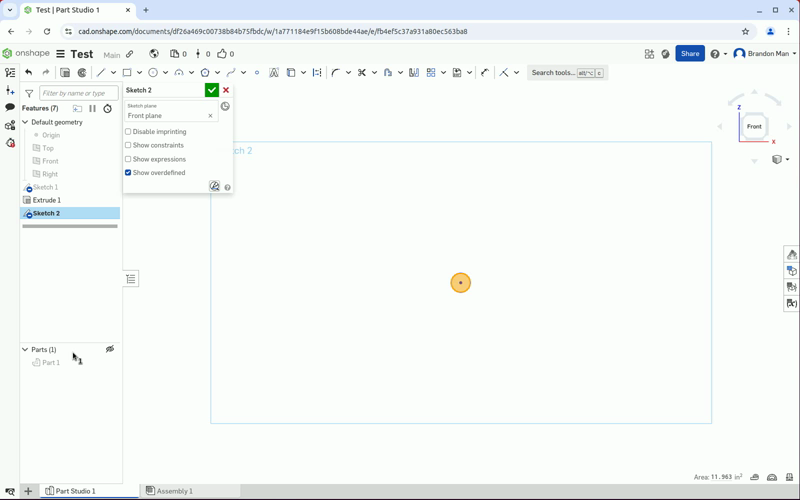
key(shift+y)
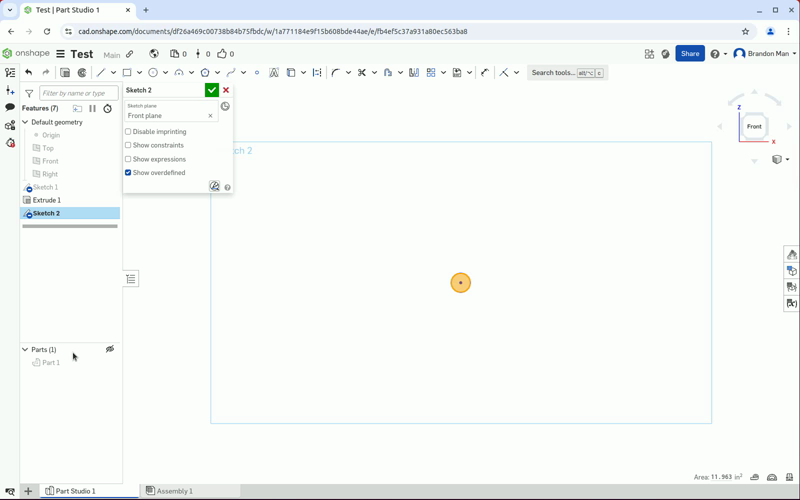
key(shift+e)
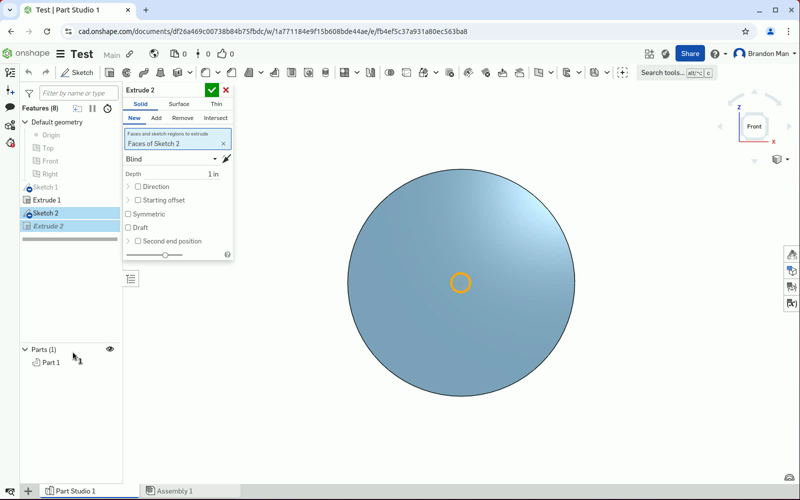
mouse_move(143, 106)
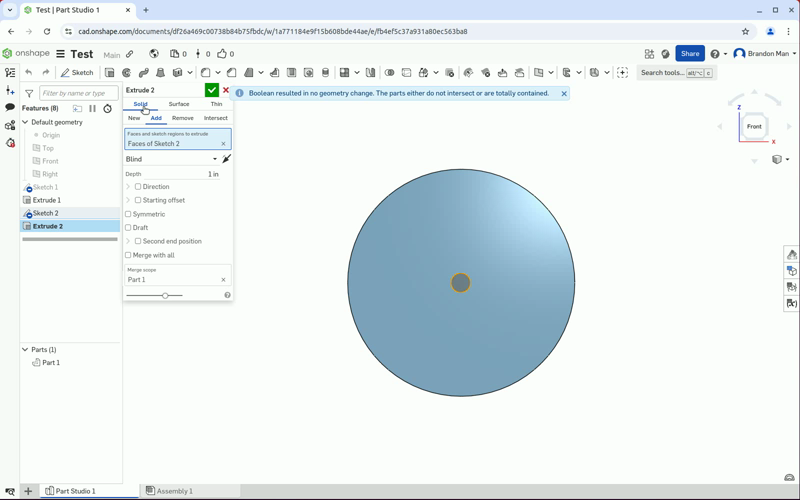
click(143, 106)
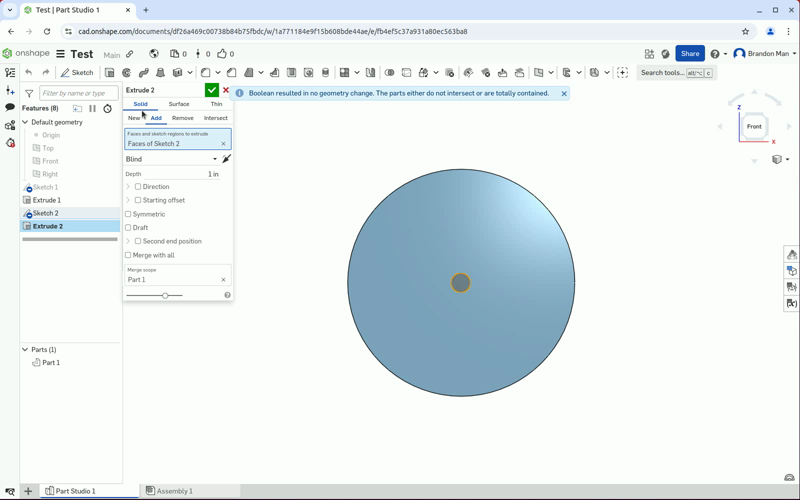
mouse_move(137, 120)
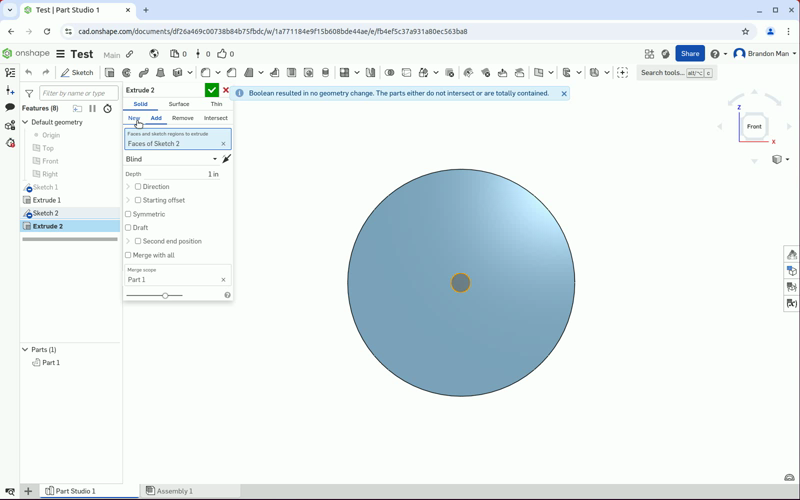
click(137, 120)
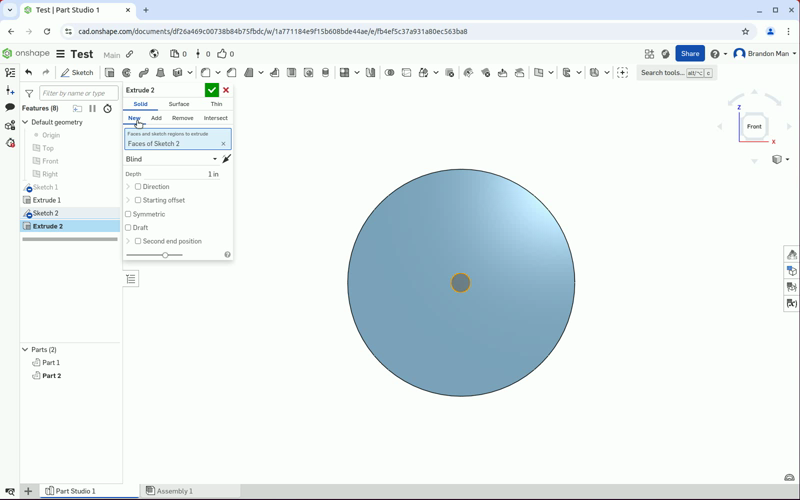
key(tab, 4)
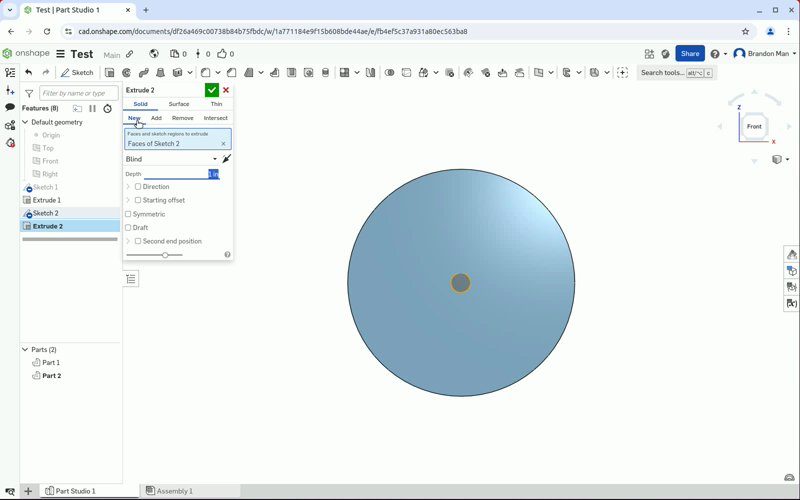
text(-3.851)
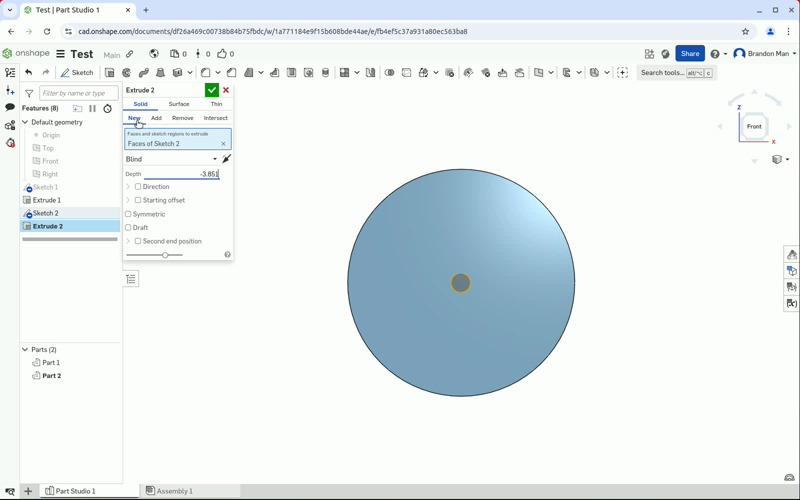
key(enter)
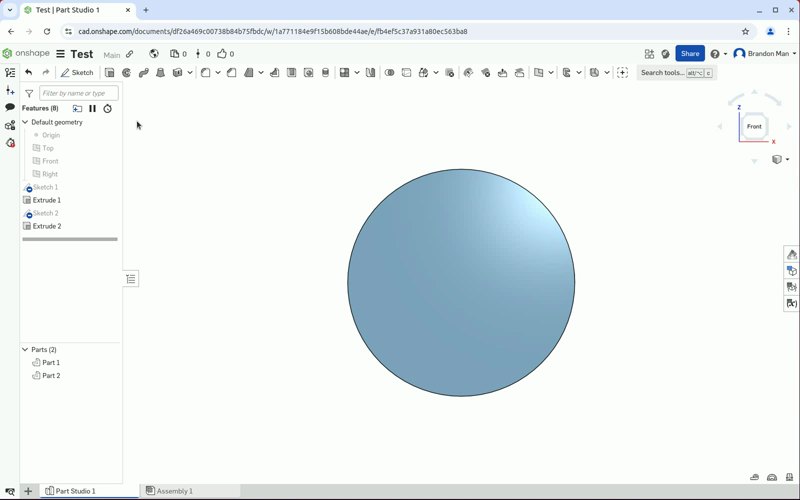
key(shift+h)
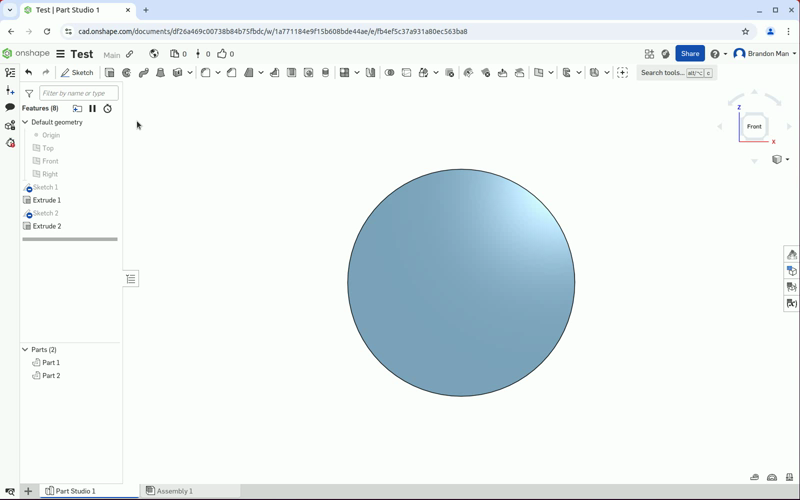
key(shift+h)
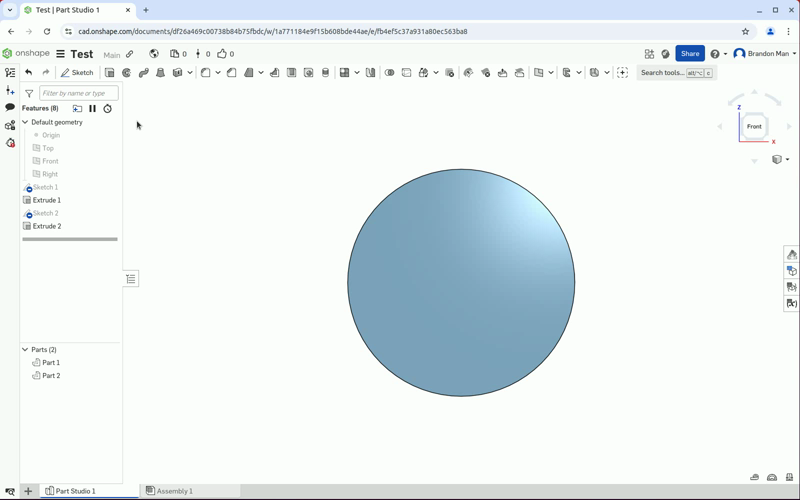
mouse_move(73, 189)
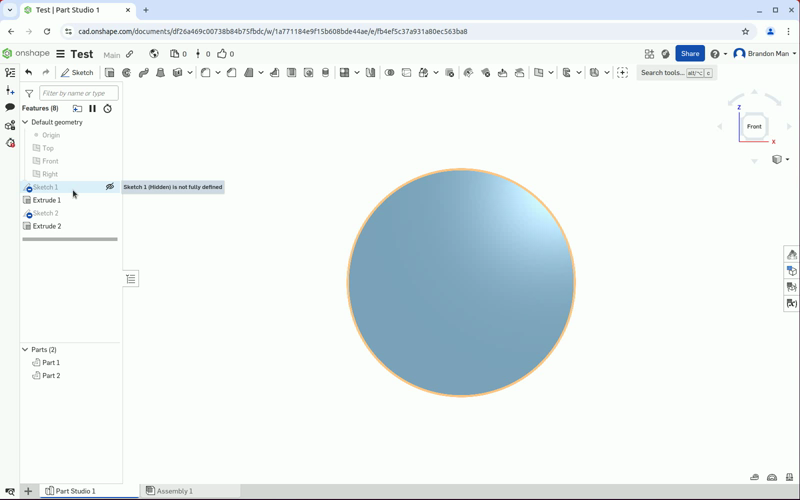
click(73, 189)
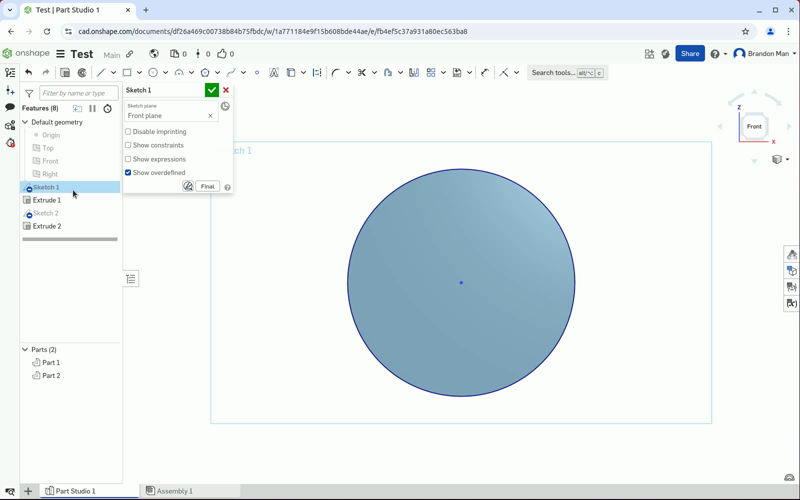
mouse_move(229, 92)
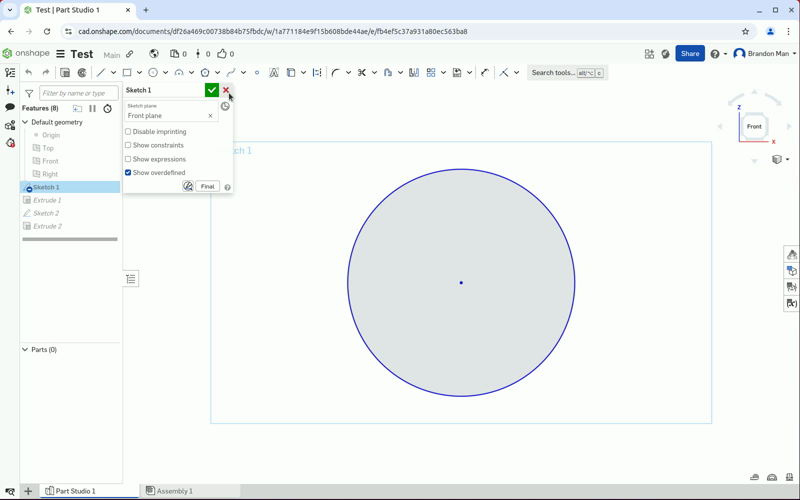
click(229, 92)
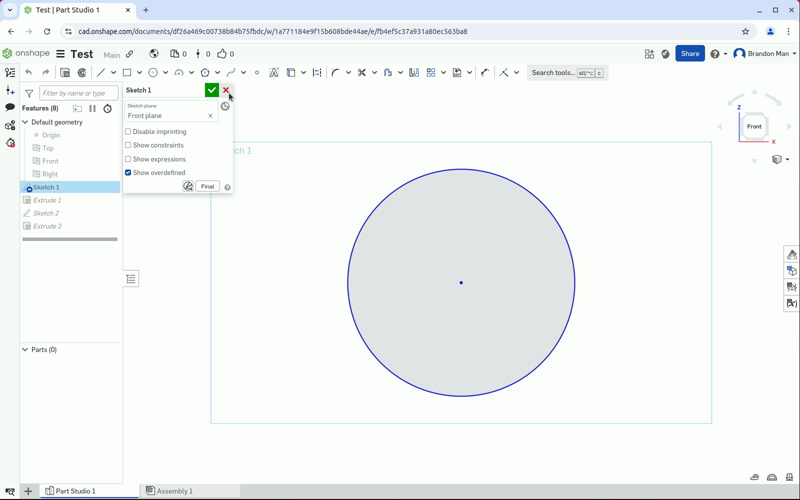
key(shift+s)
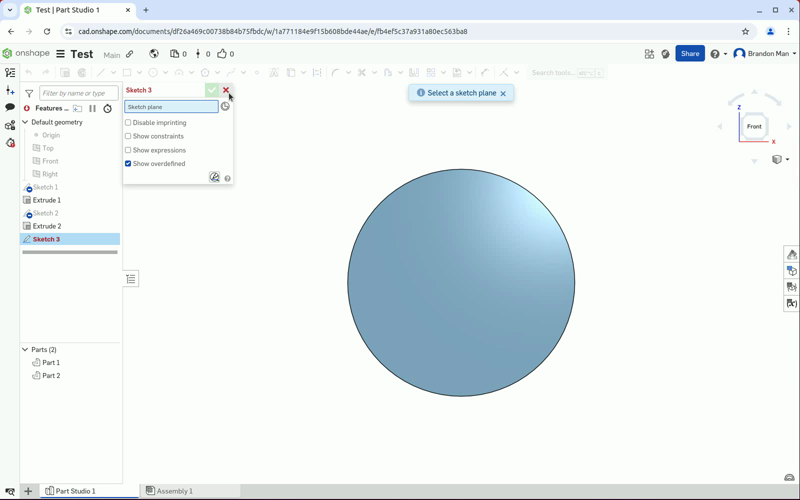
mouse_move(73, 163)
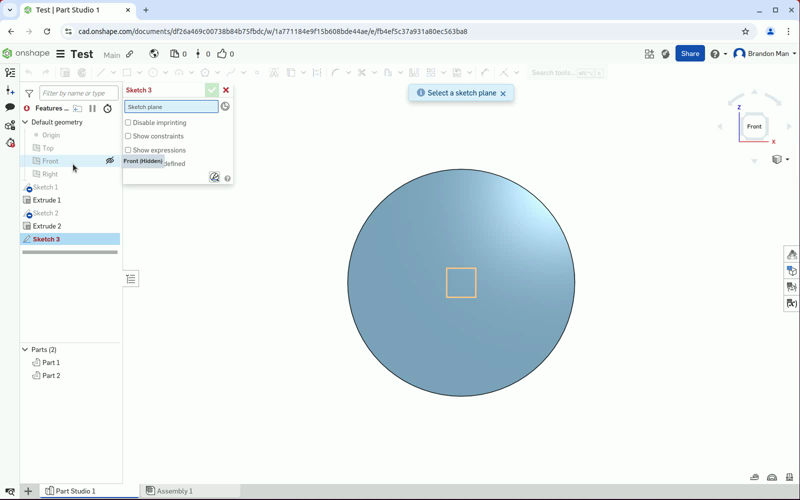
click(73, 163)
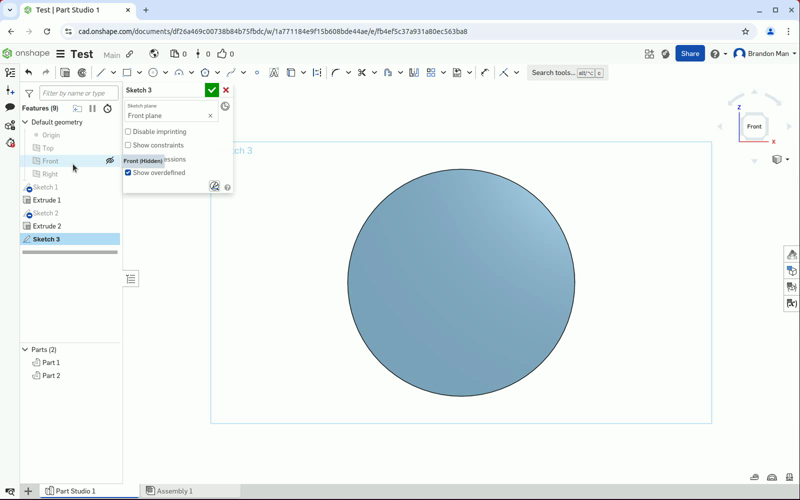
mouse_move(73, 352)
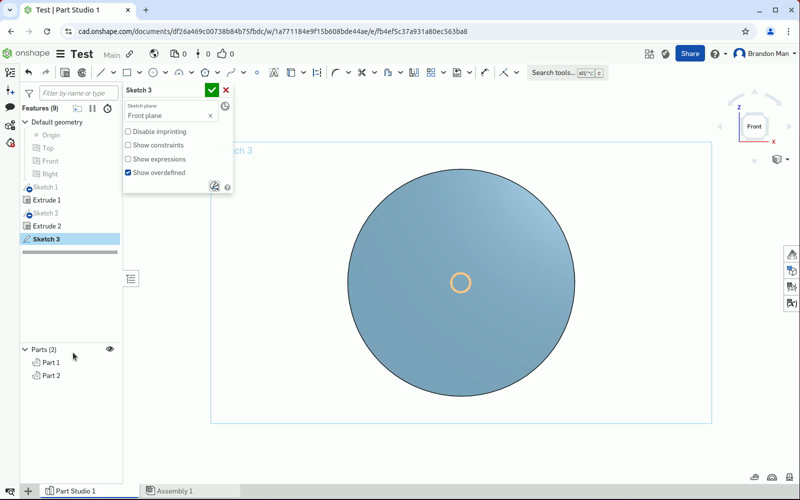
key(y)
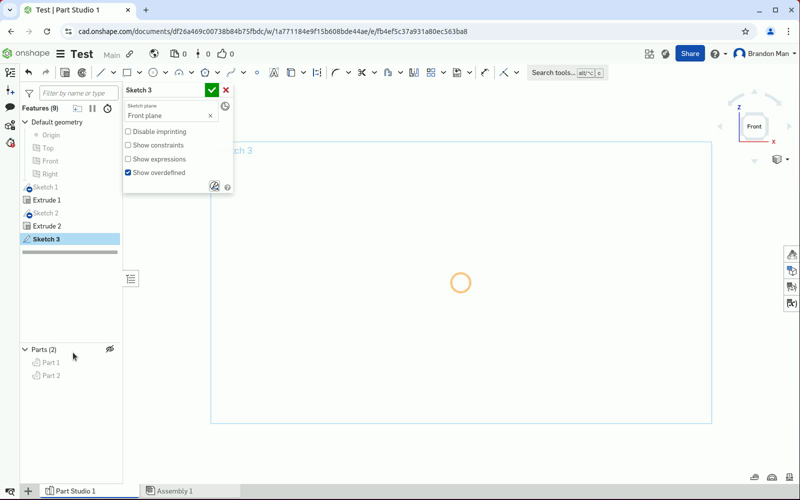
key(c)
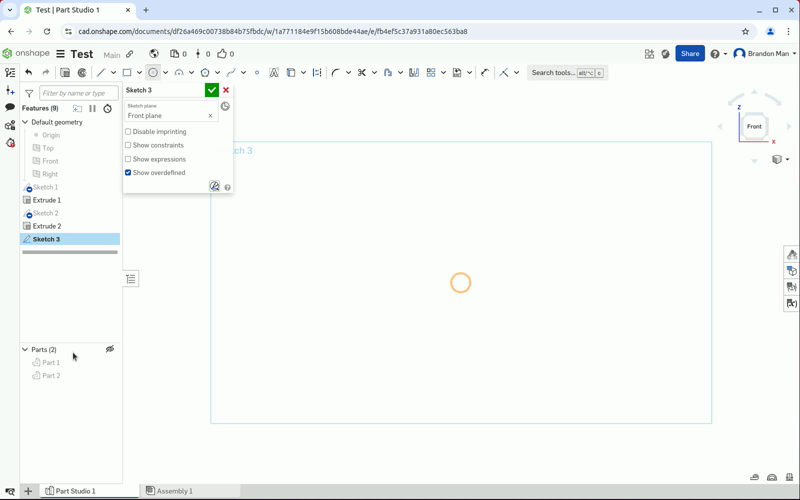
key_down(shift)
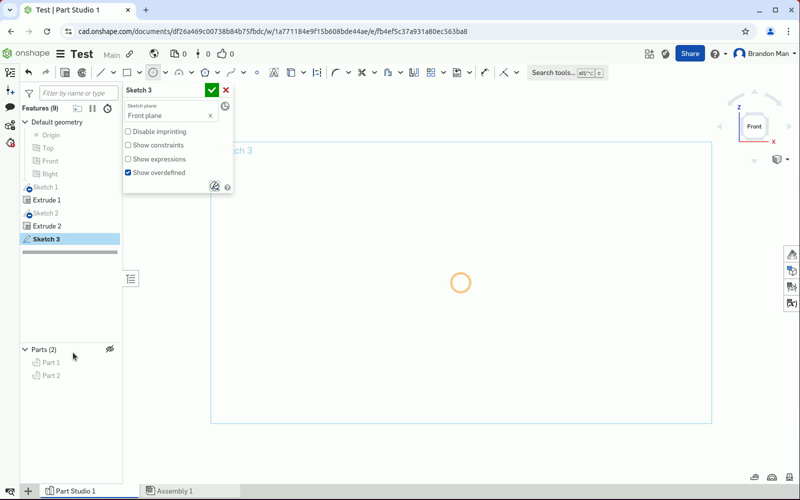
mouse_move(371, 282)
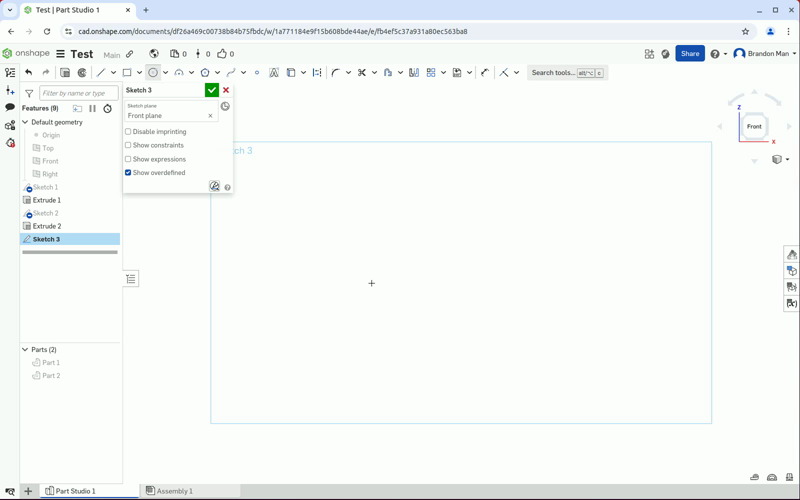
click(371, 282)
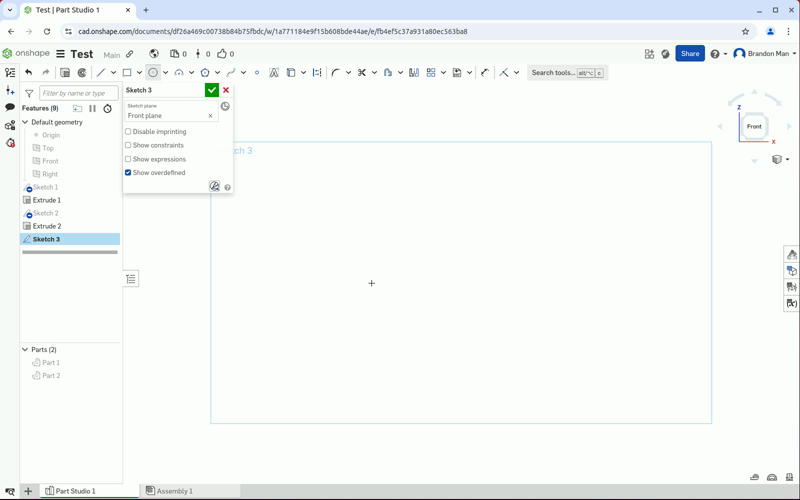
key_up(shift)
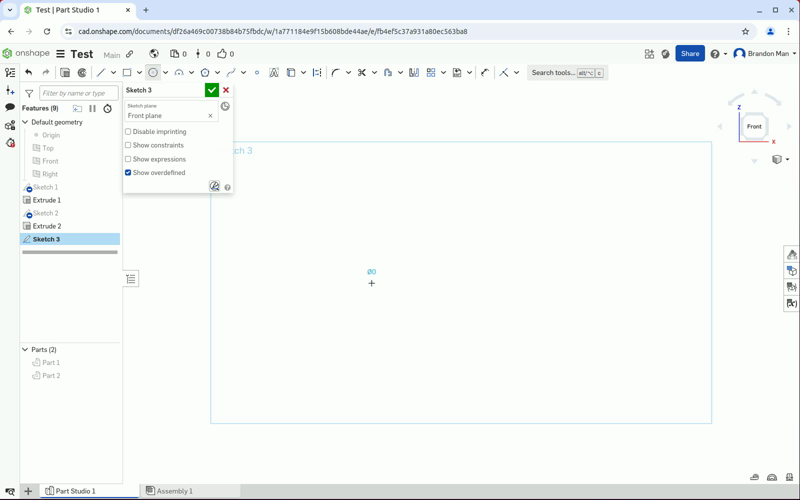
mouse_move(381, 282)
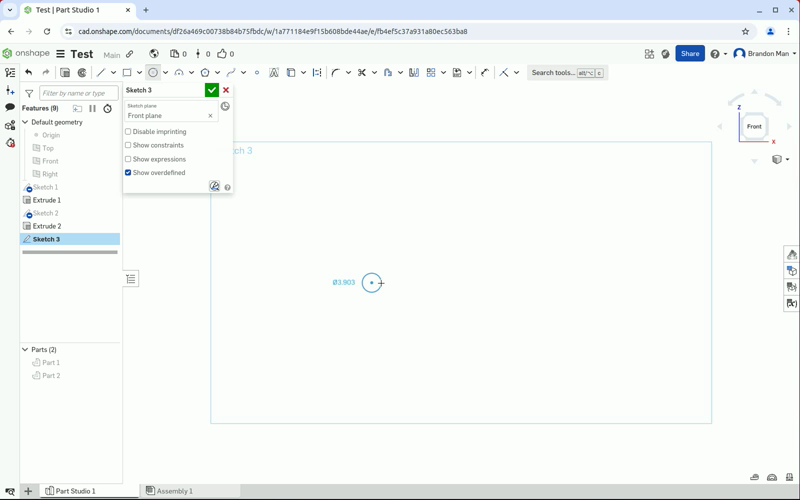
click(381, 282)
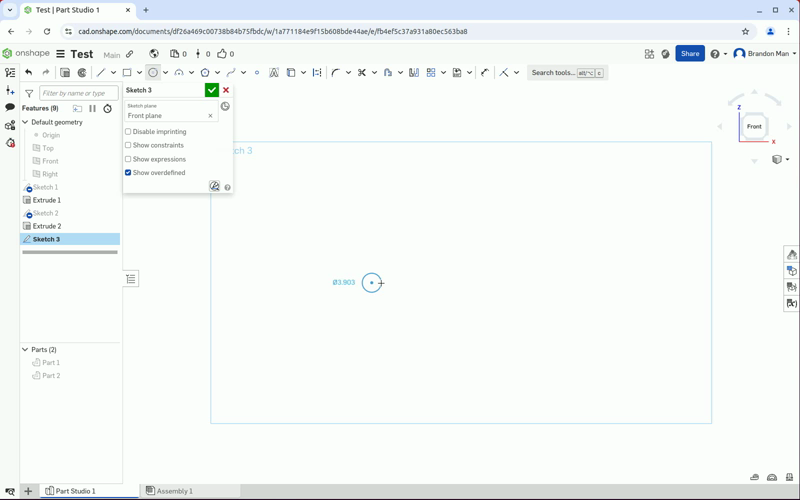
key(esc)
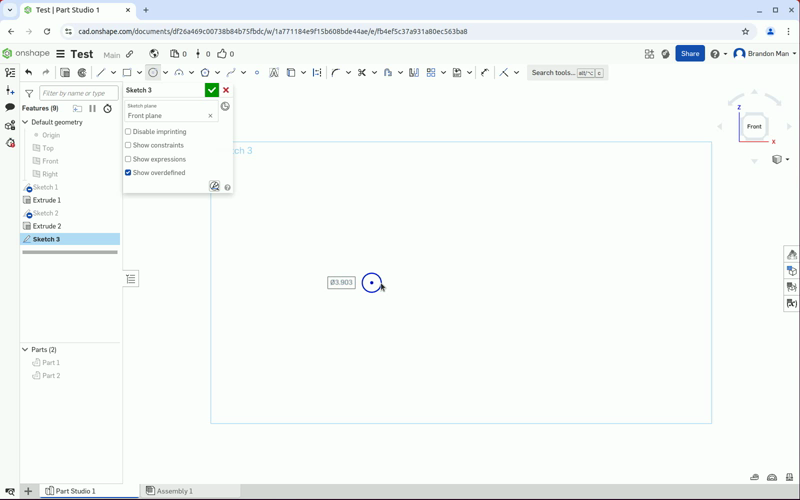
mouse_move(378, 284)
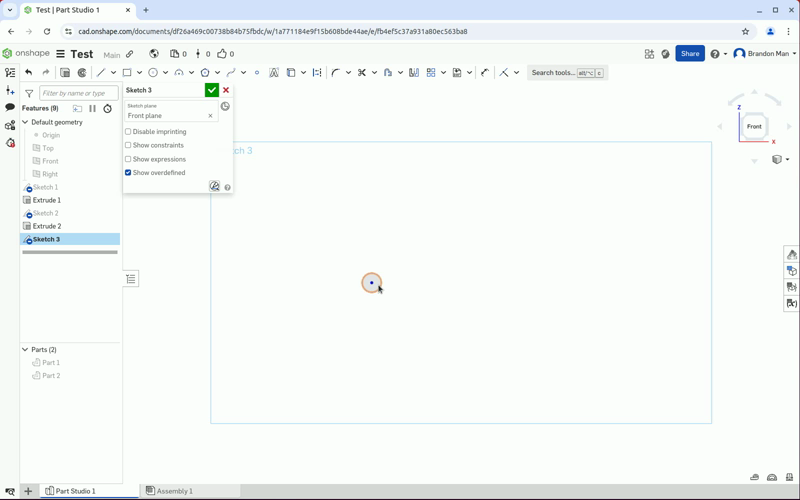
scroll(6)
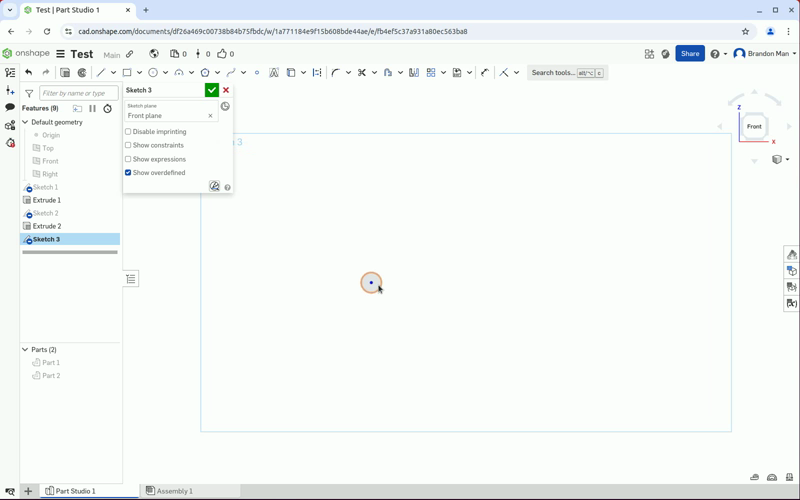
scroll(6)
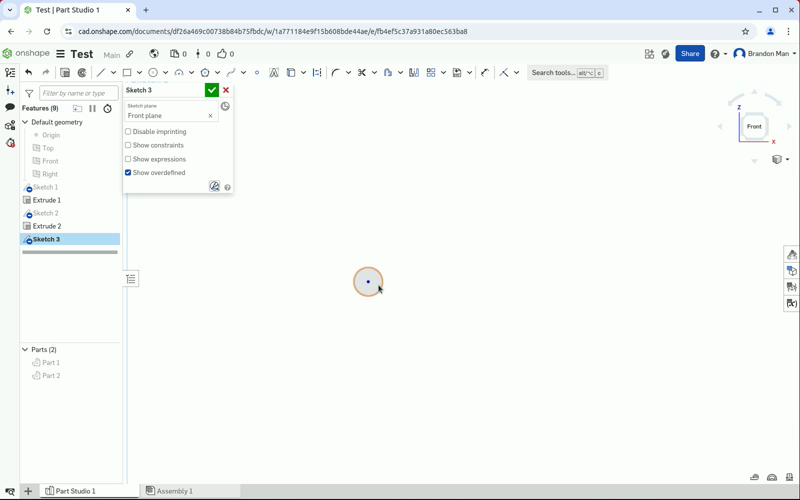
scroll(6)
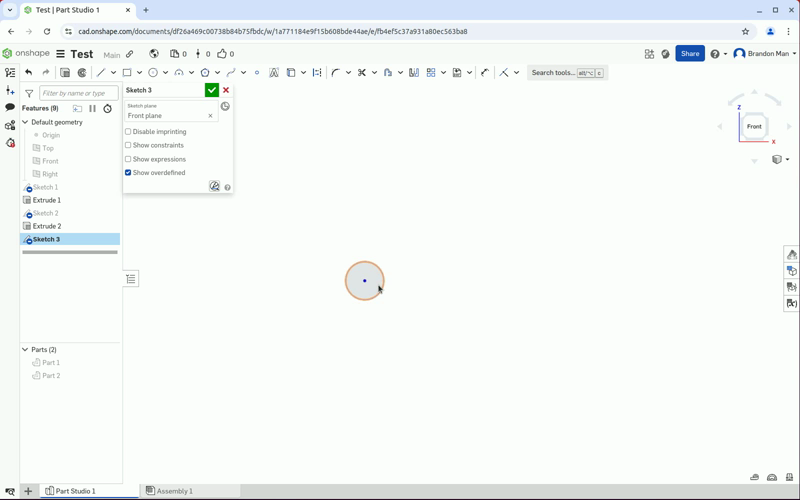
scroll(6)
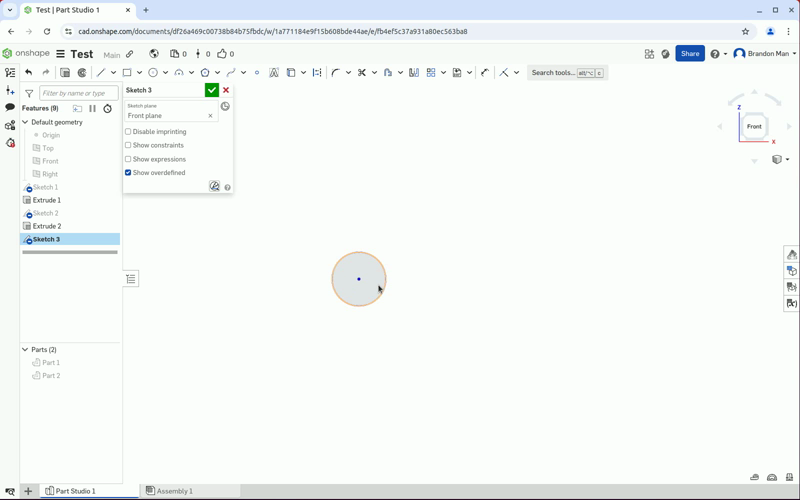
scroll(6)
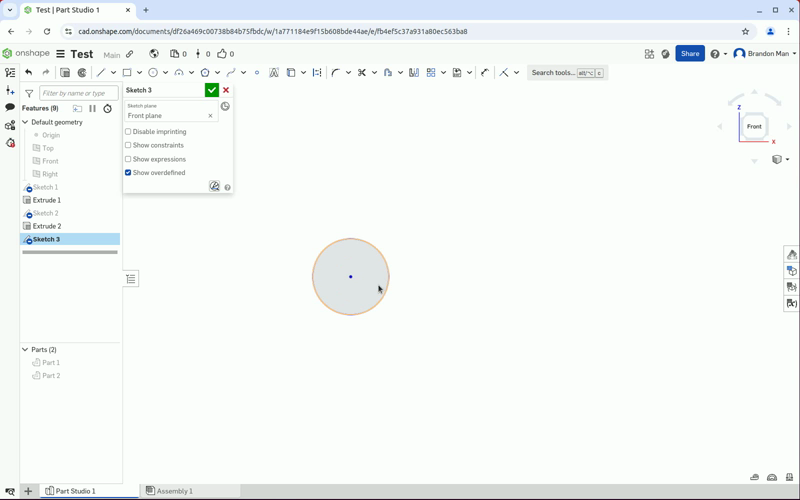
scroll(6)
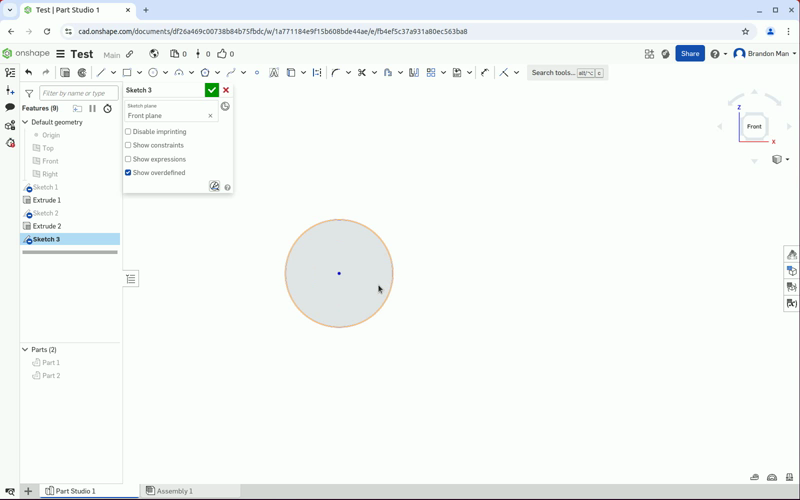
scroll(6)
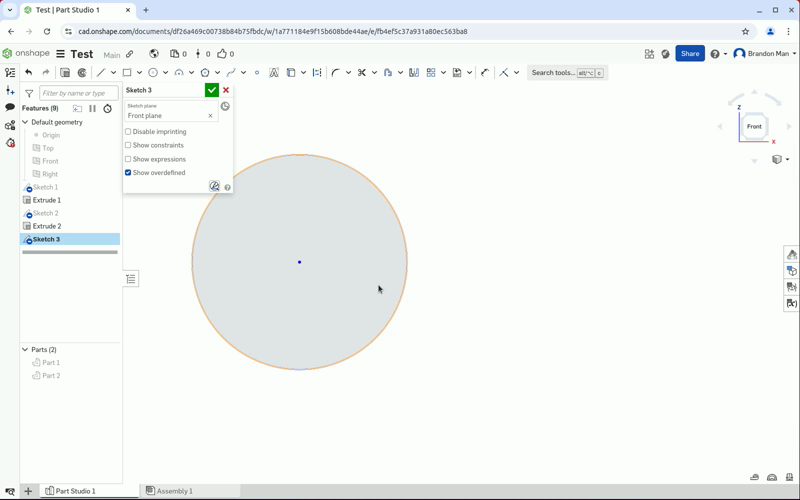
click(378, 284)
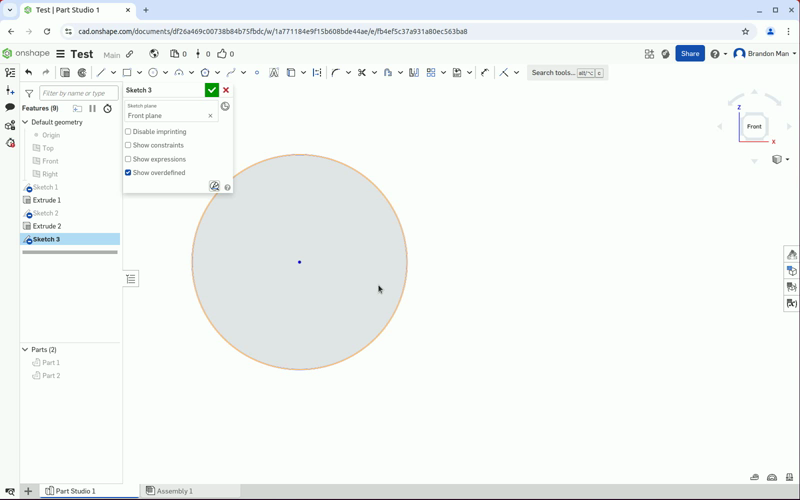
scroll(-6)
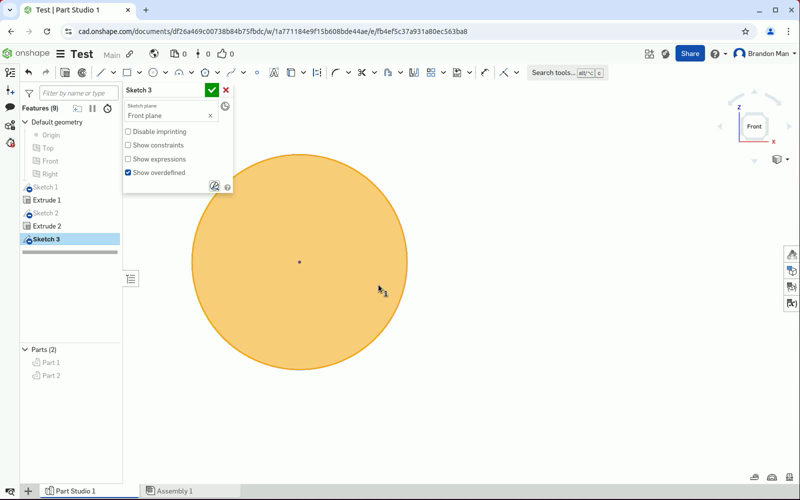
scroll(-6)
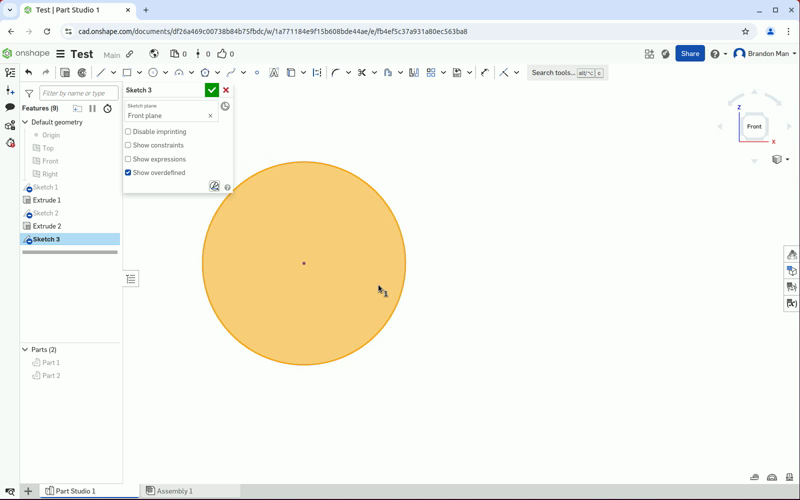
scroll(-6)
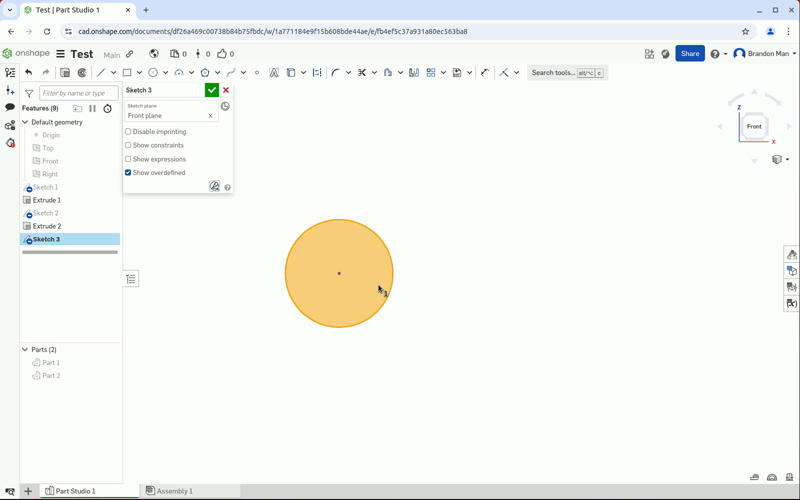
scroll(-6)
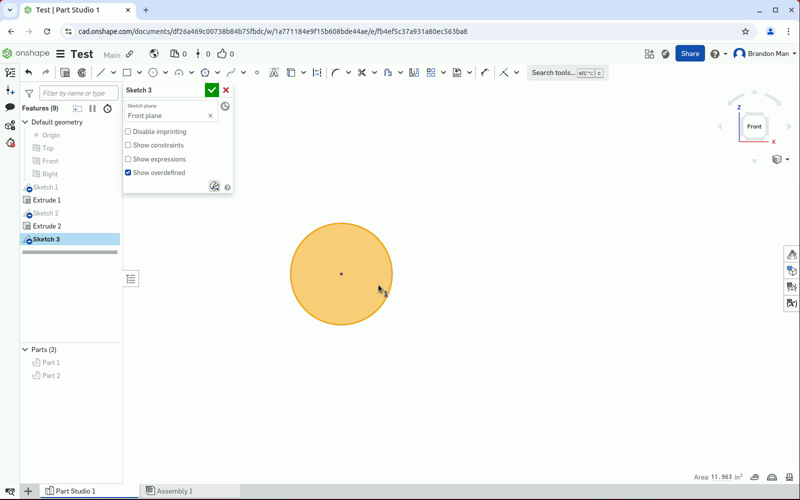
scroll(-6)
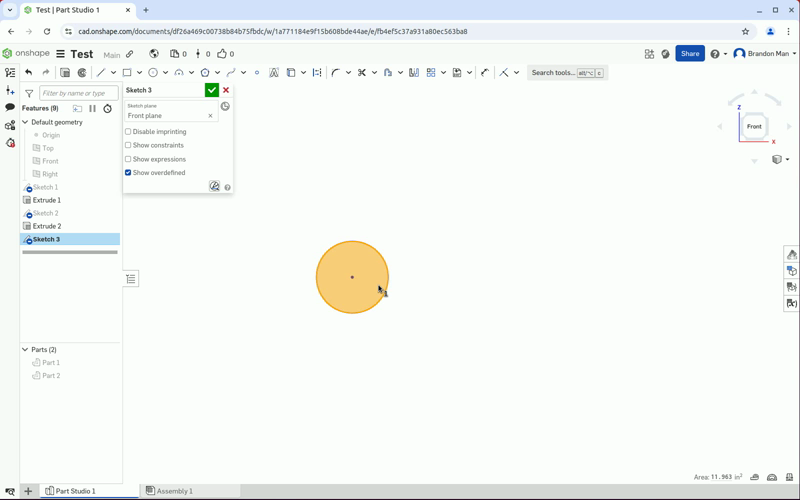
scroll(-6)
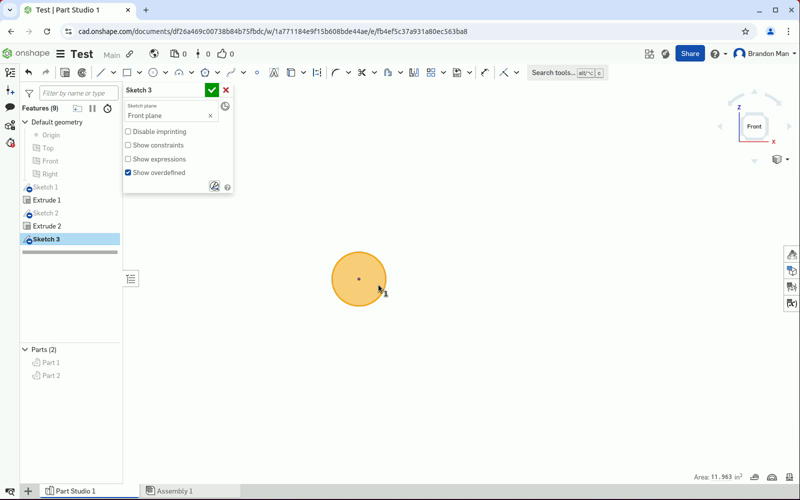
scroll(-6)
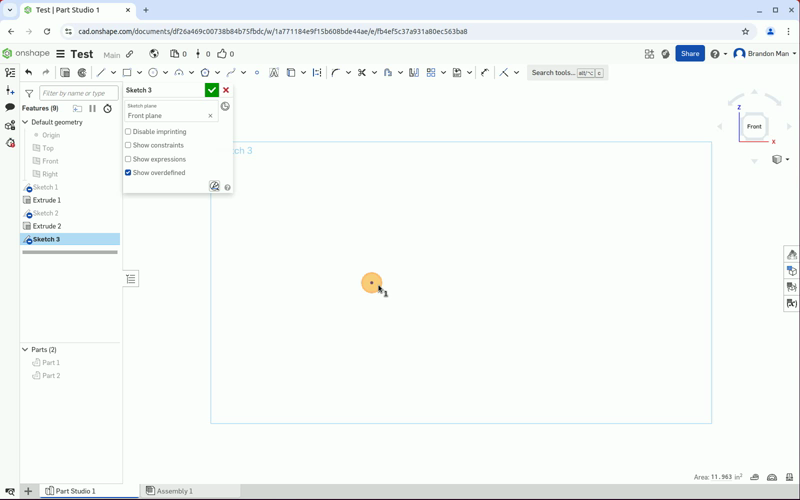
mouse_move(73, 352)
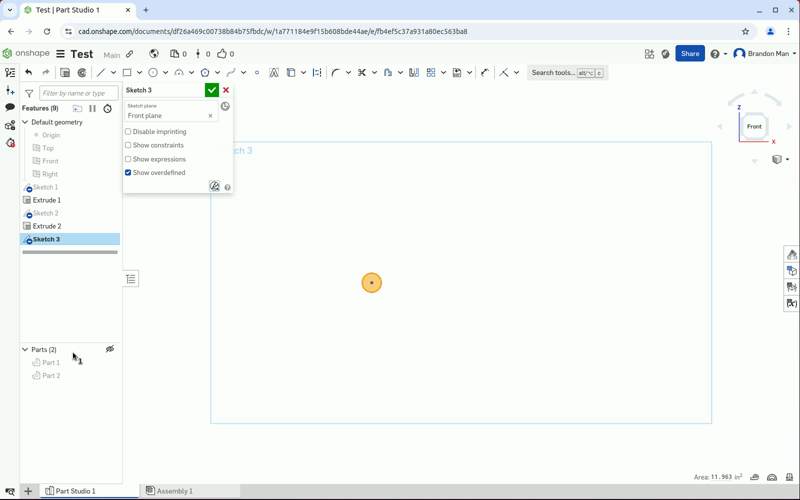
key(shift+y)
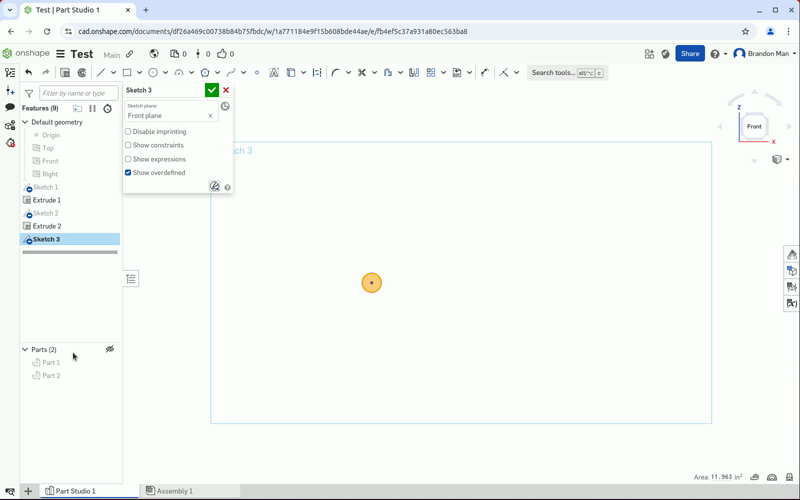
key(shift+e)
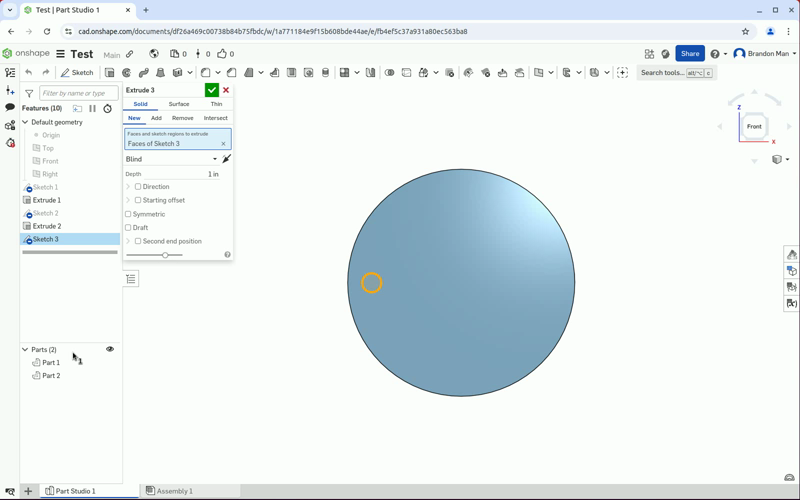
mouse_move(143, 106)
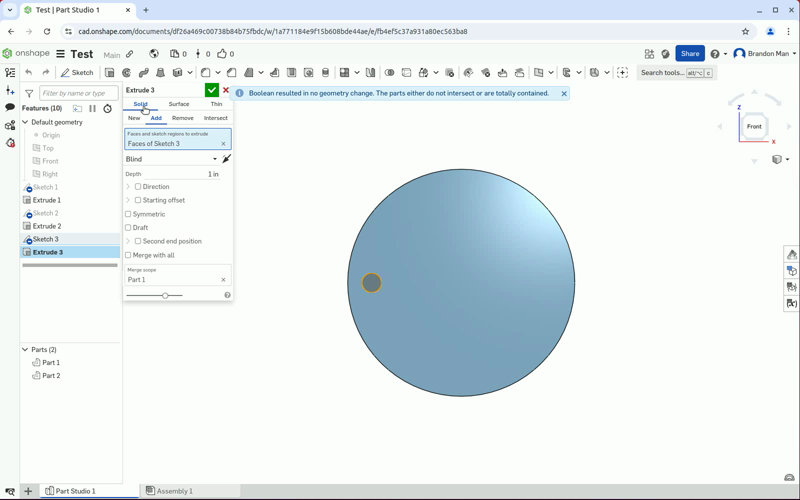
click(143, 106)
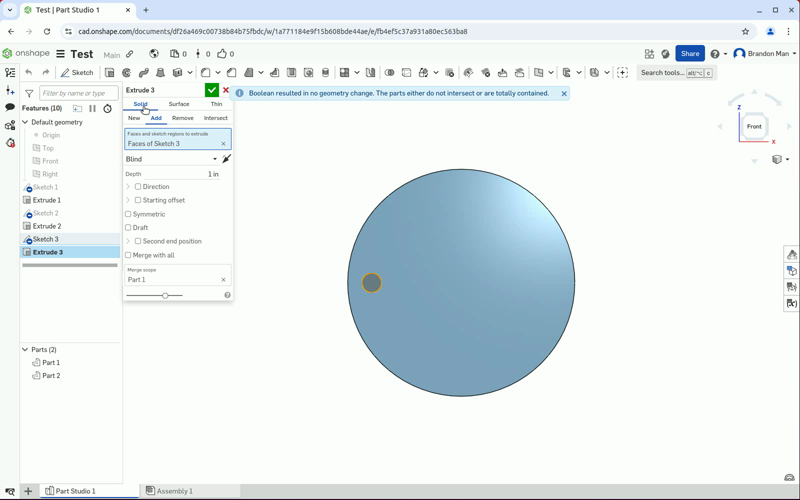
mouse_move(137, 120)
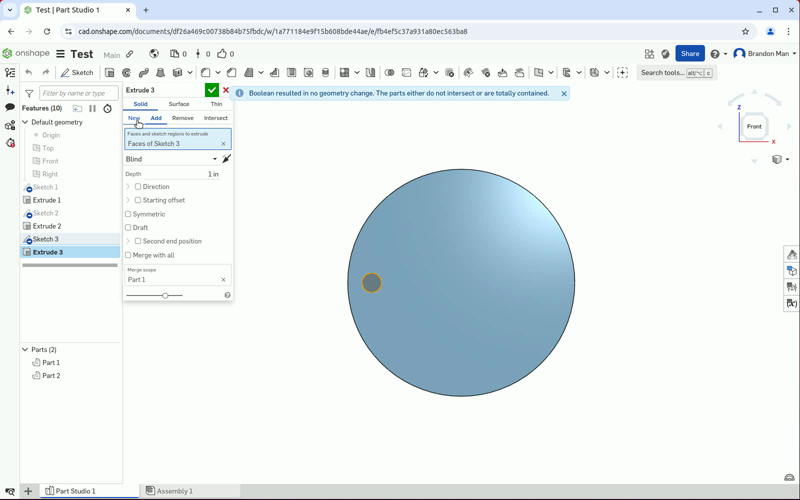
click(137, 120)
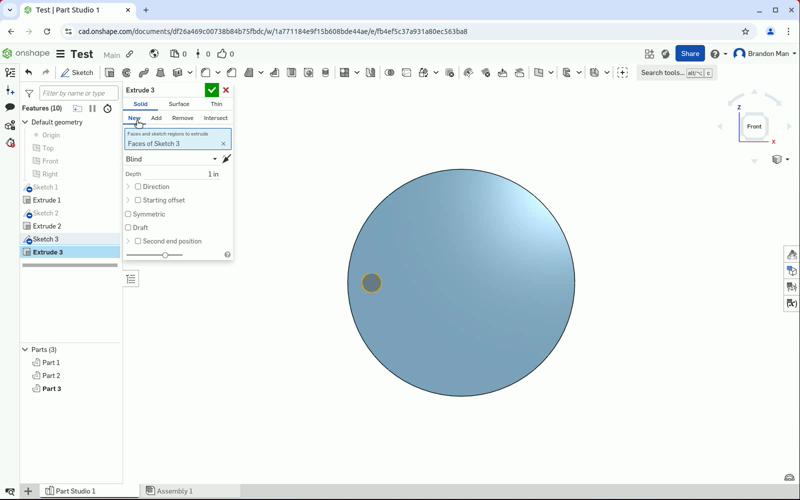
key(tab, 4)
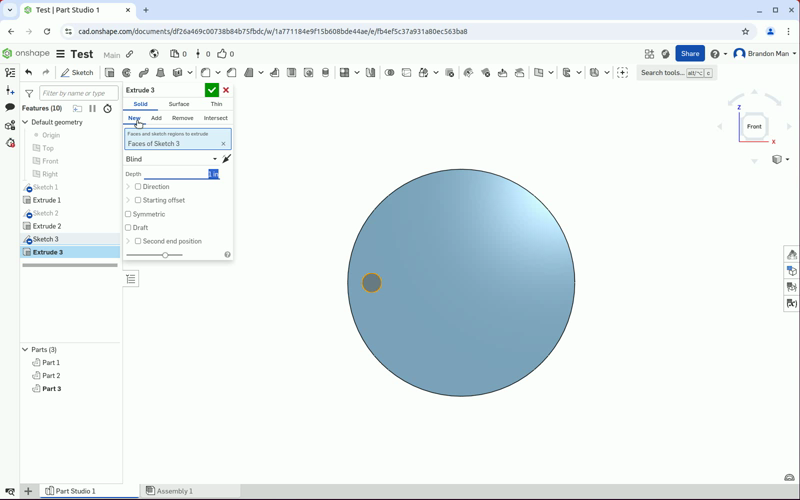
text(-3.851)
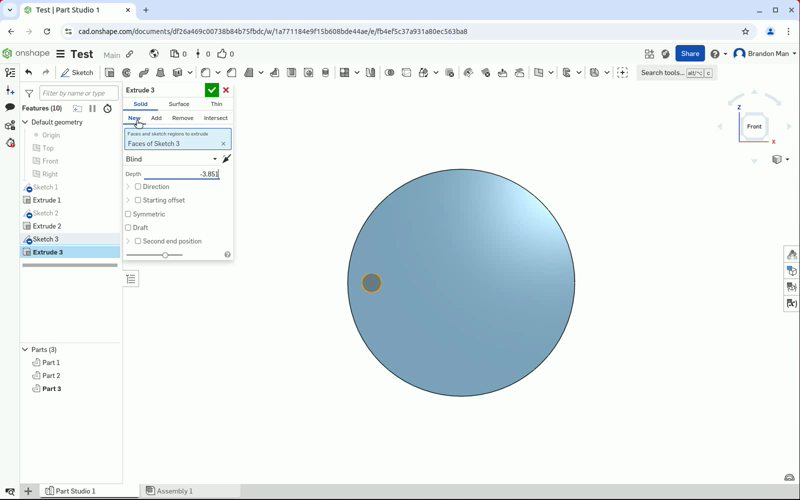
key(enter)
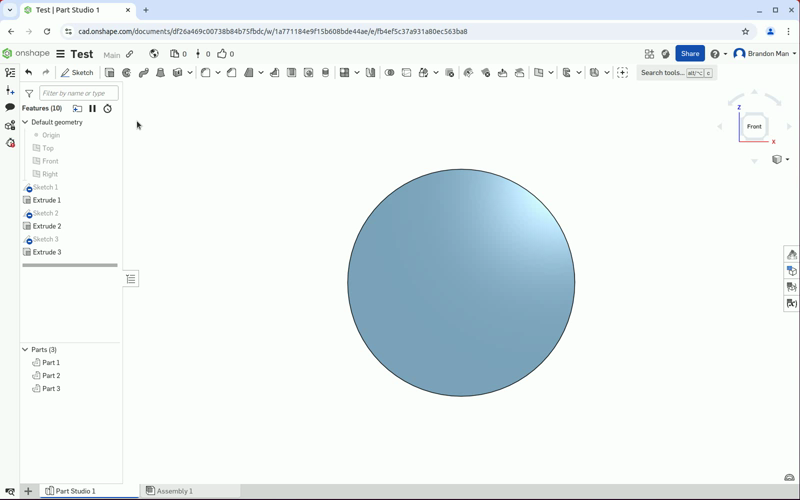
key(shift+h)
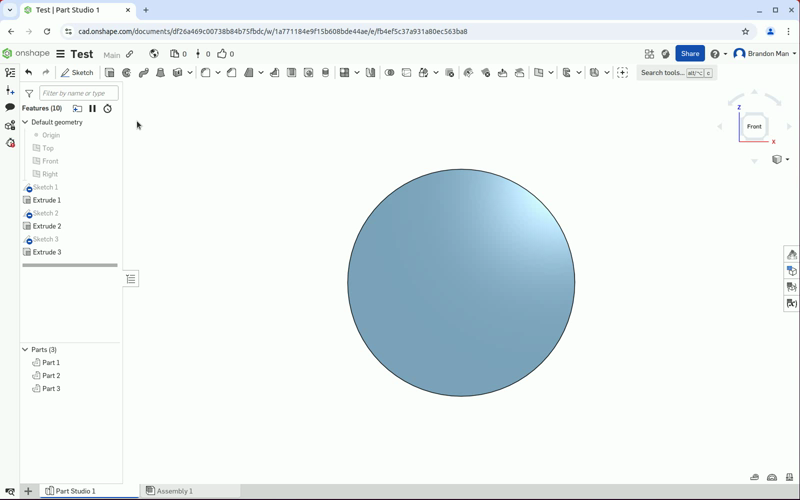
key(shift+h)
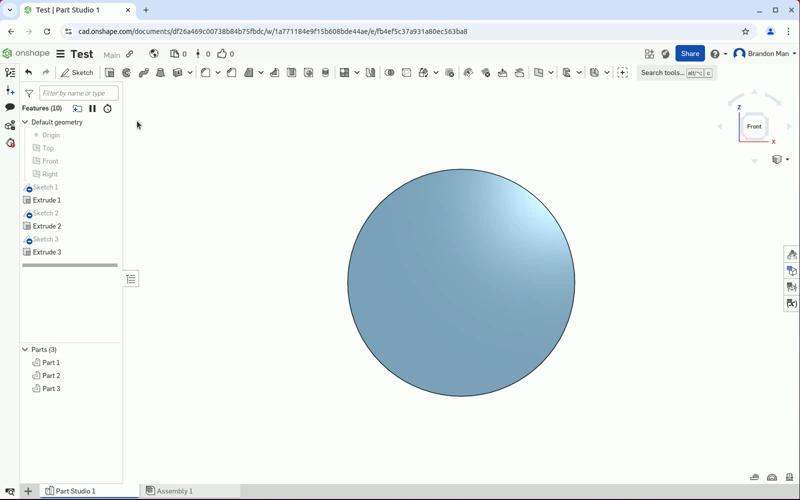
mouse_move(73, 189)
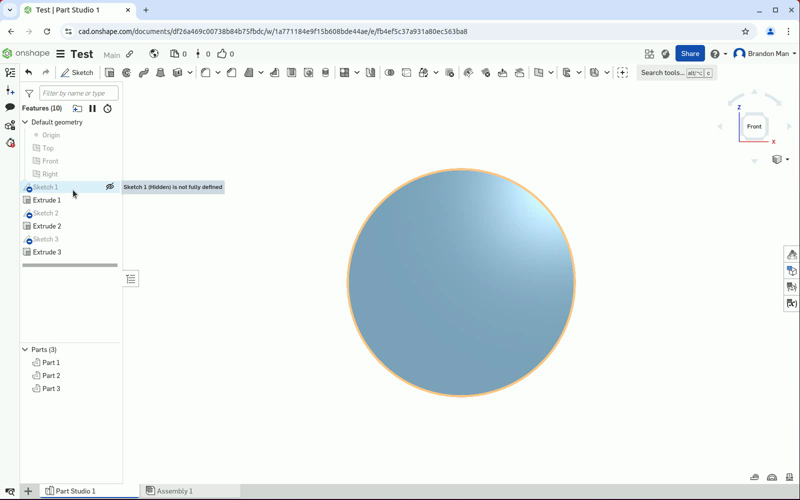
click(73, 189)
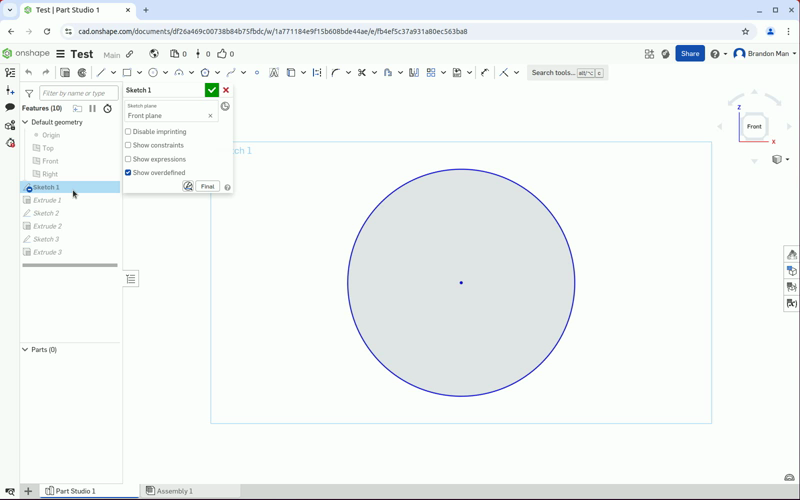
mouse_move(229, 92)
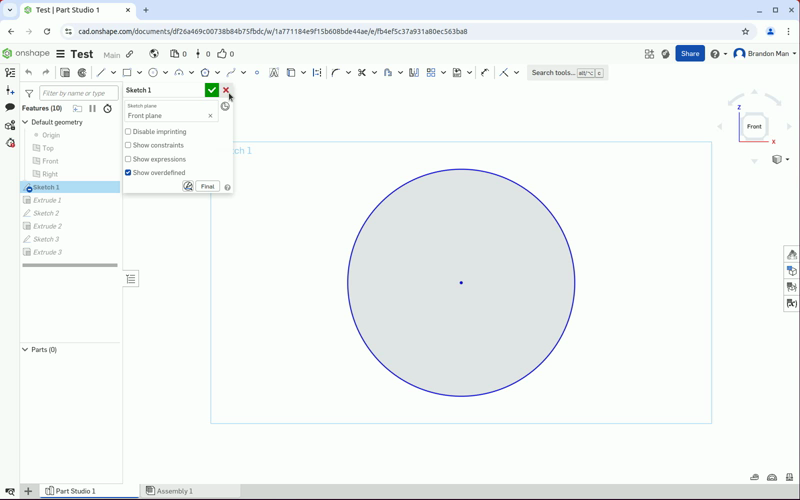
click(229, 92)
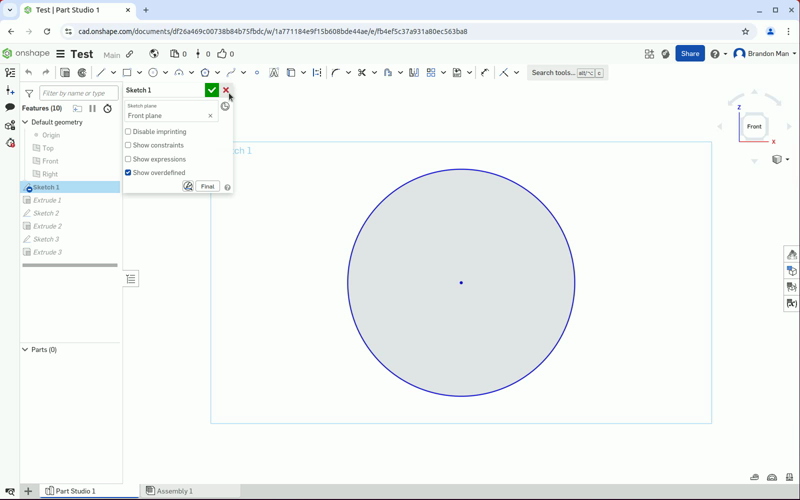
key(shift+s)
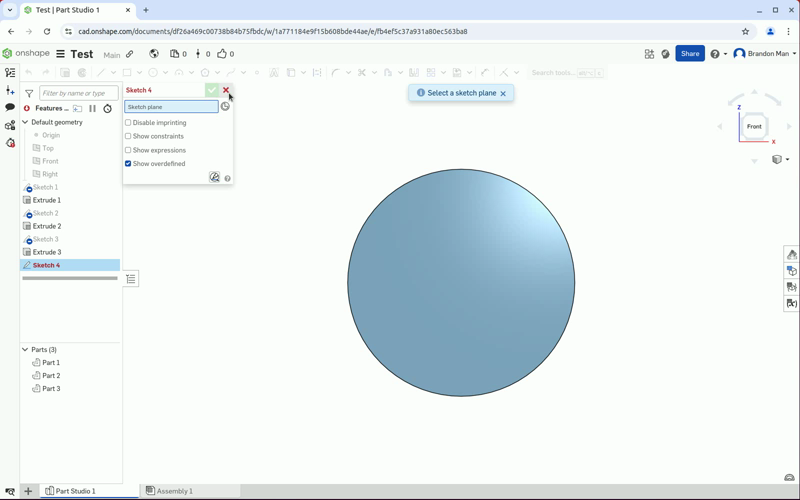
mouse_move(73, 163)
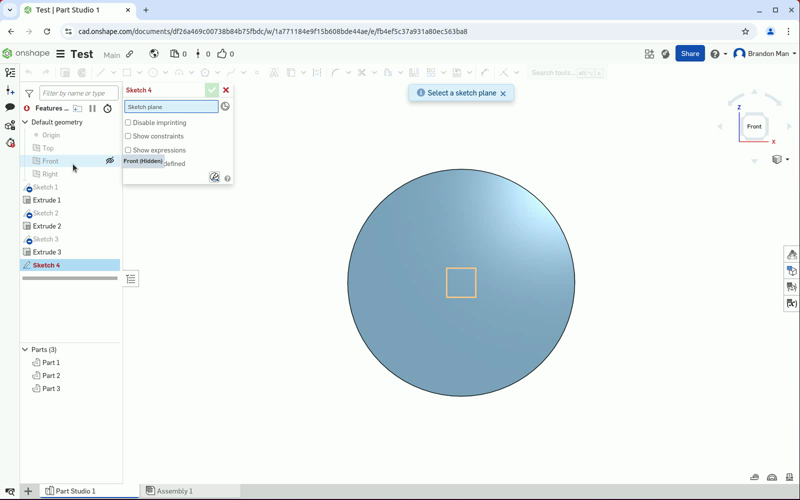
click(73, 163)
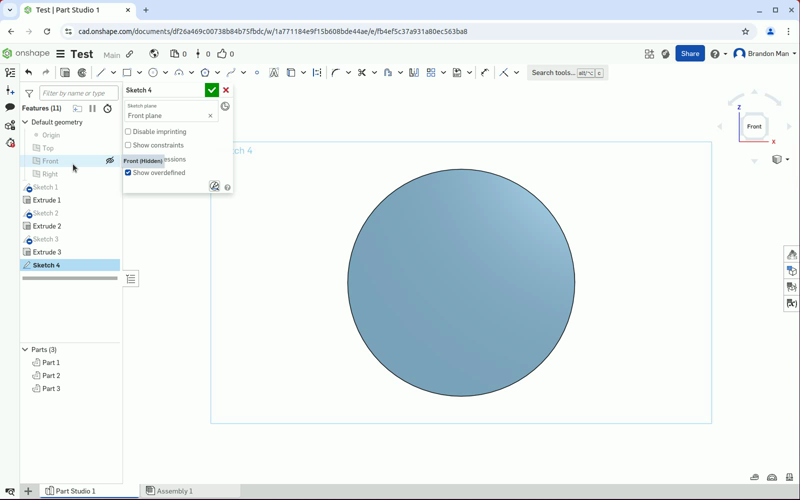
mouse_move(73, 352)
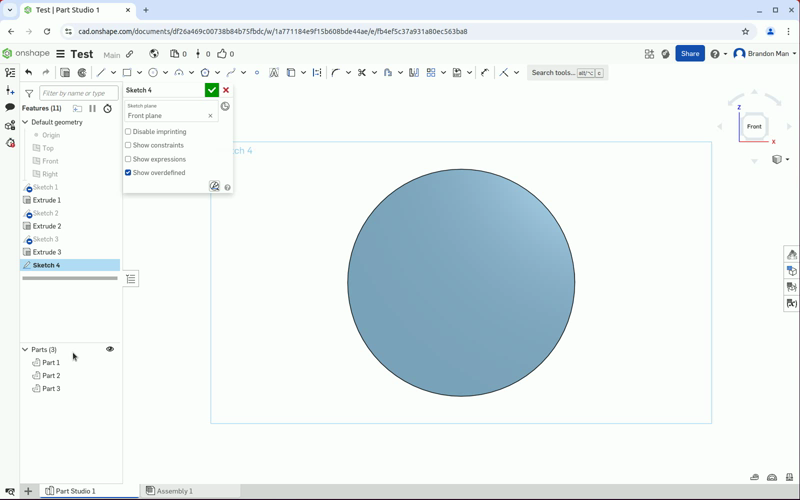
key(y)
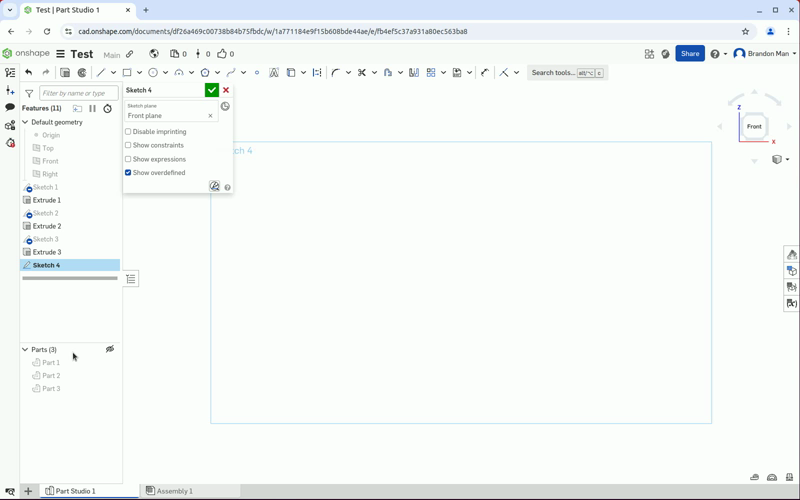
key(c)
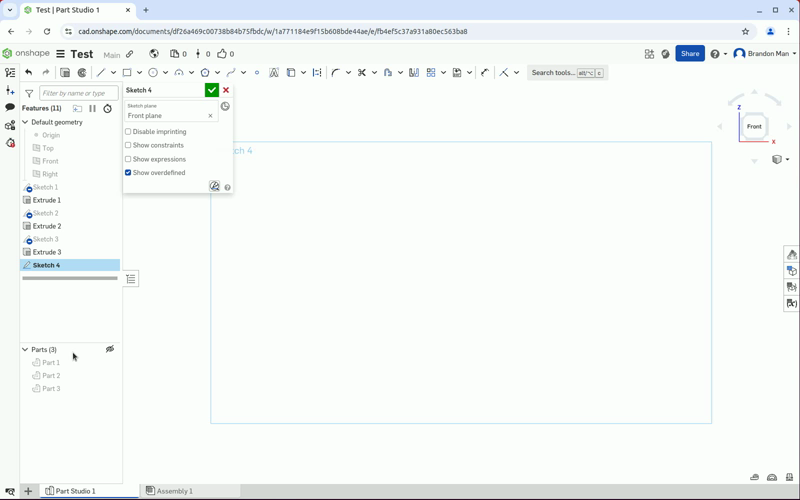
key_down(shift)
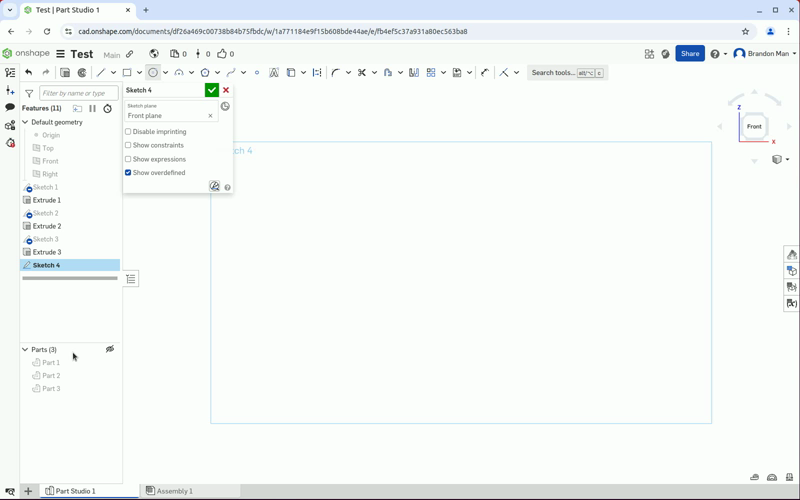
mouse_move(551, 282)
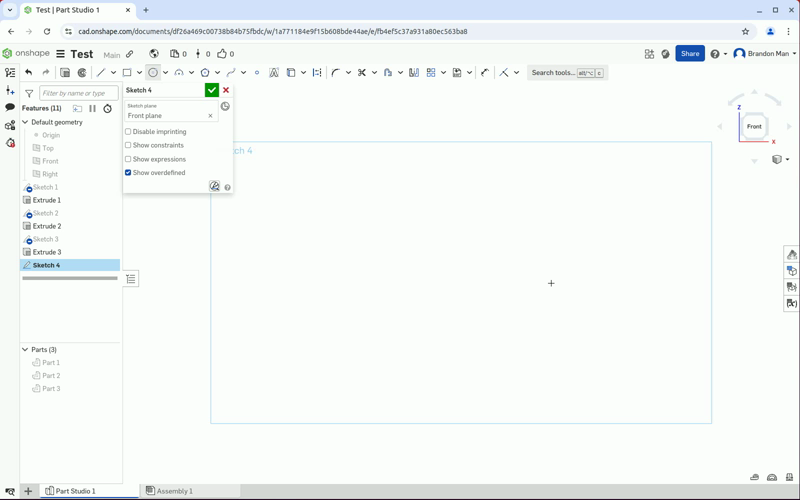
click(551, 282)
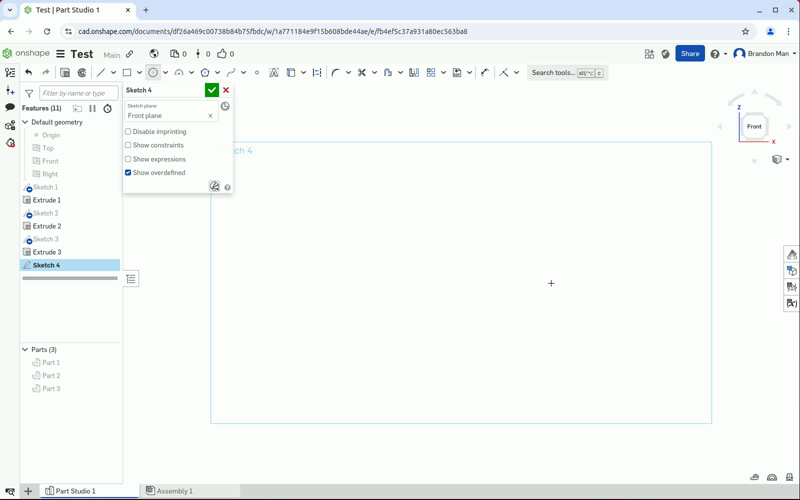
key_up(shift)
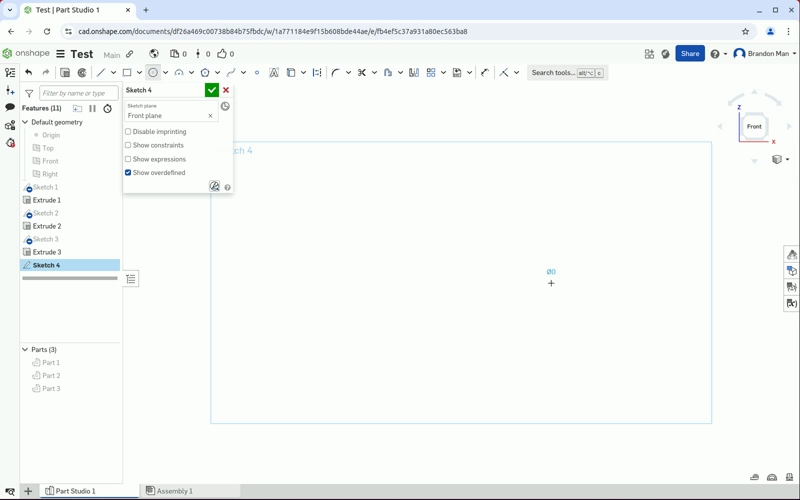
mouse_move(560, 282)
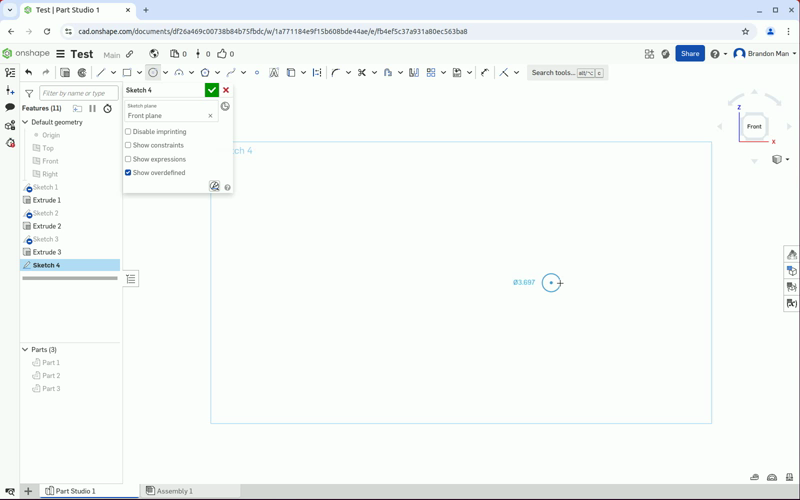
click(560, 282)
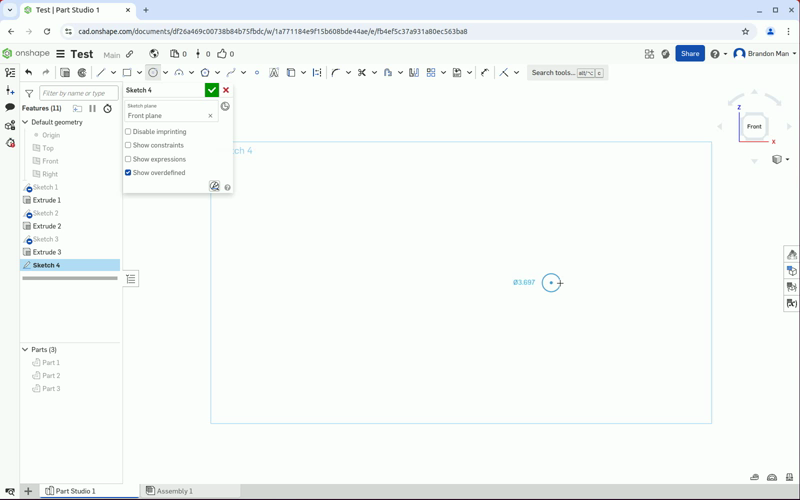
key(esc)
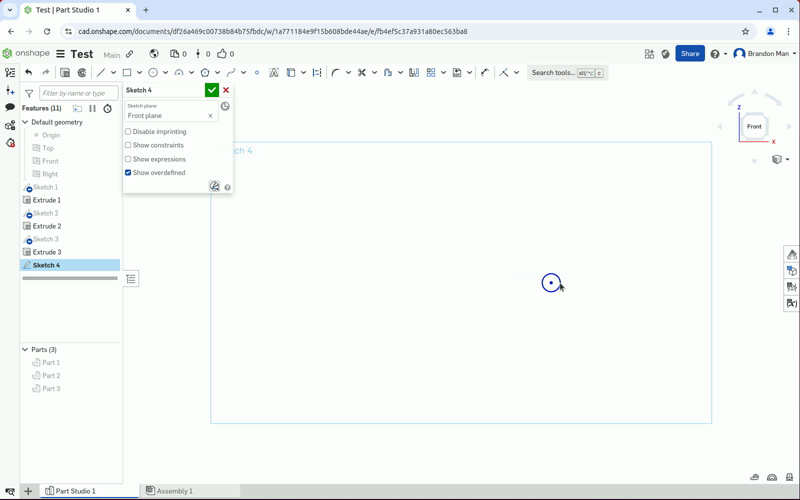
mouse_move(548, 287)
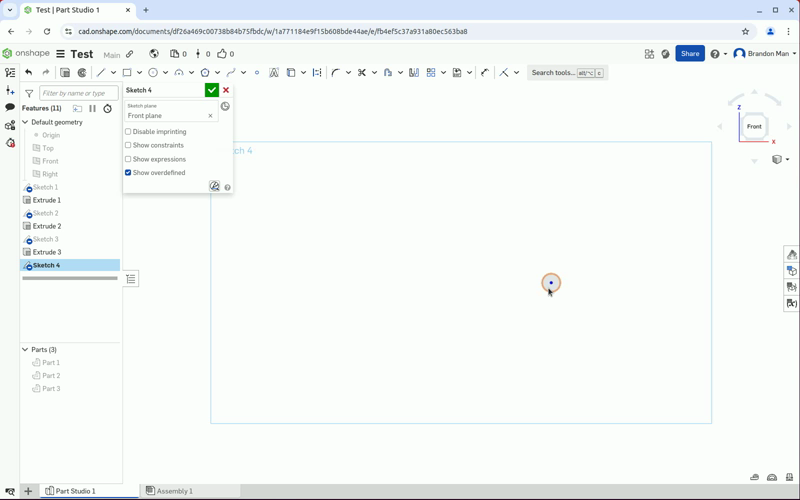
scroll(6)
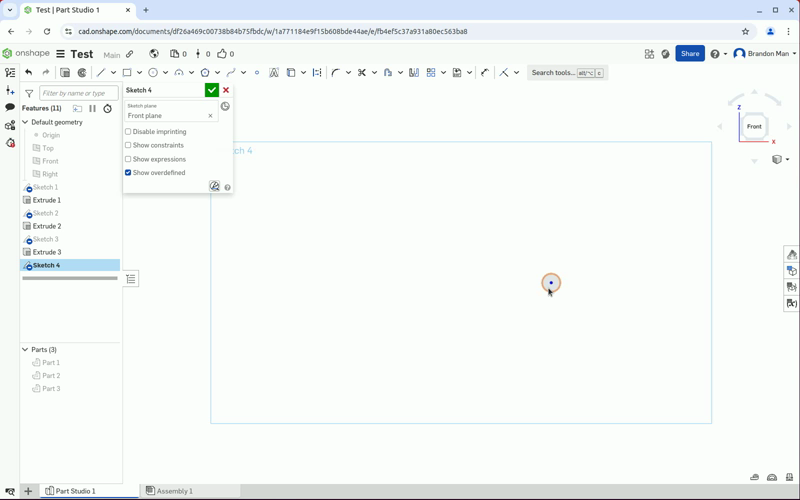
scroll(6)
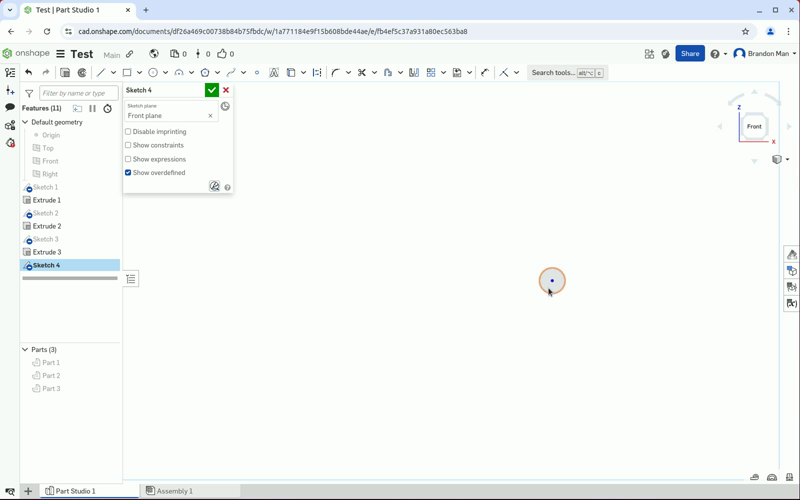
scroll(6)
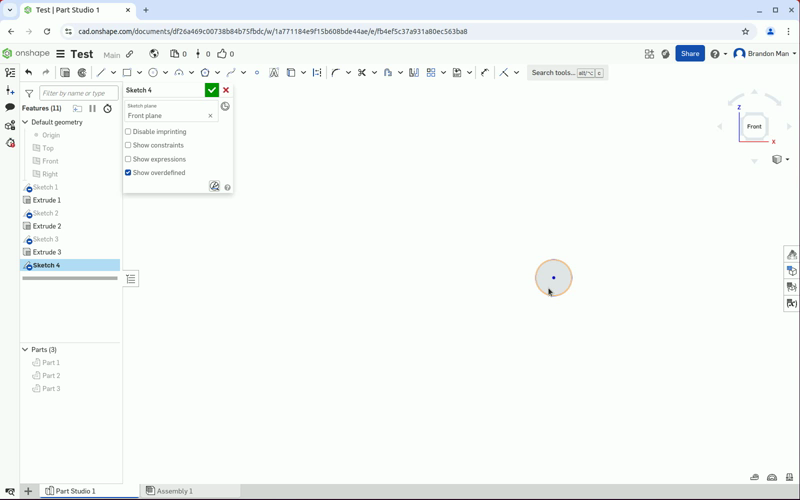
scroll(6)
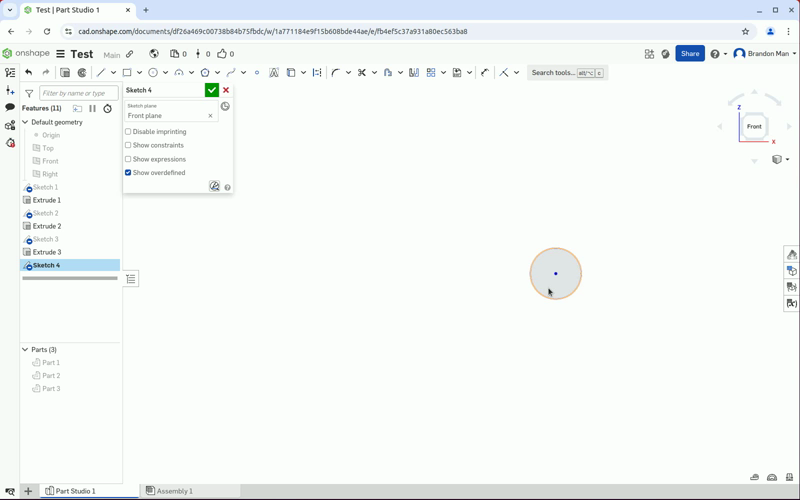
scroll(6)
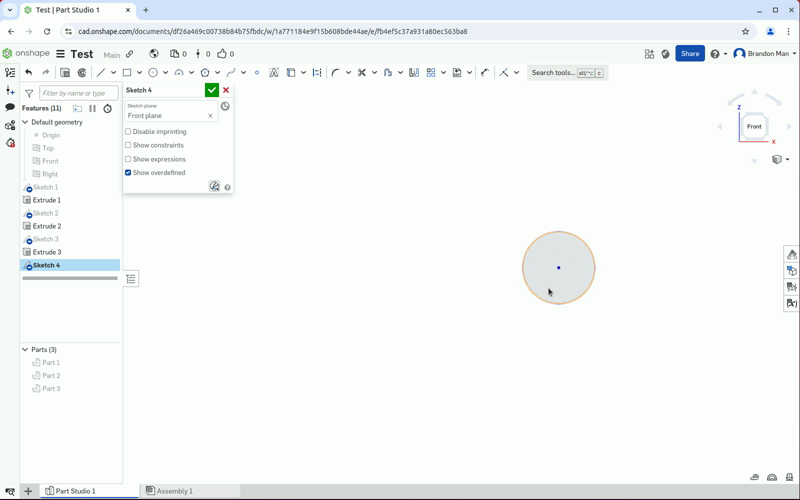
scroll(6)
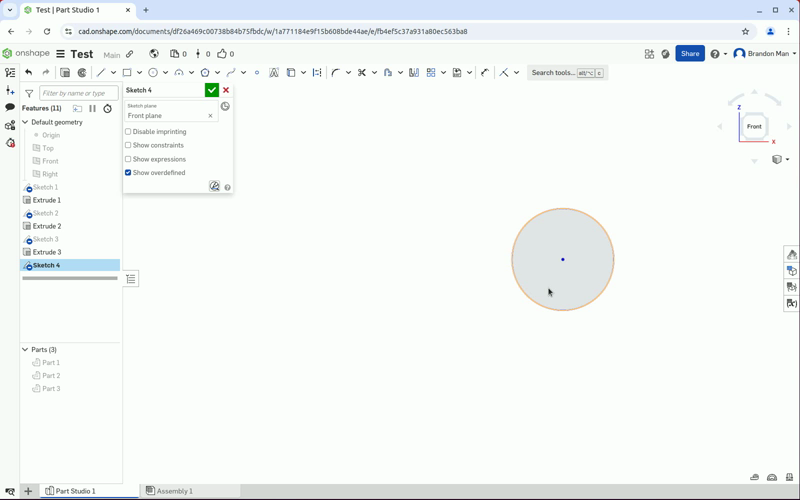
scroll(6)
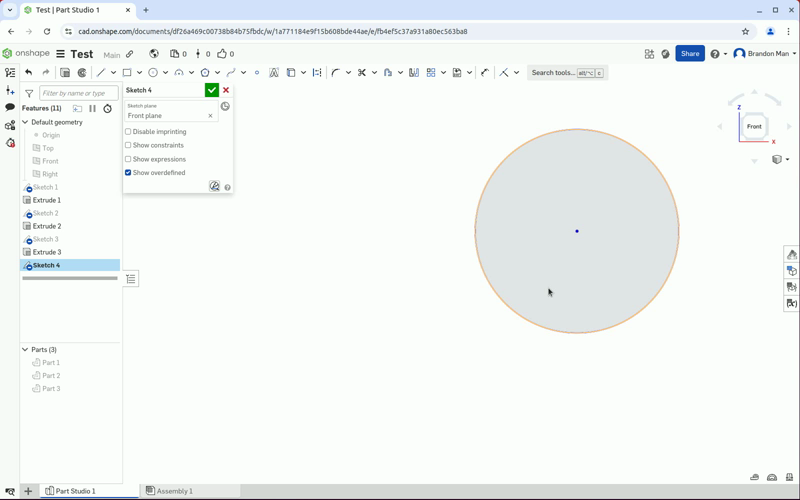
click(548, 287)
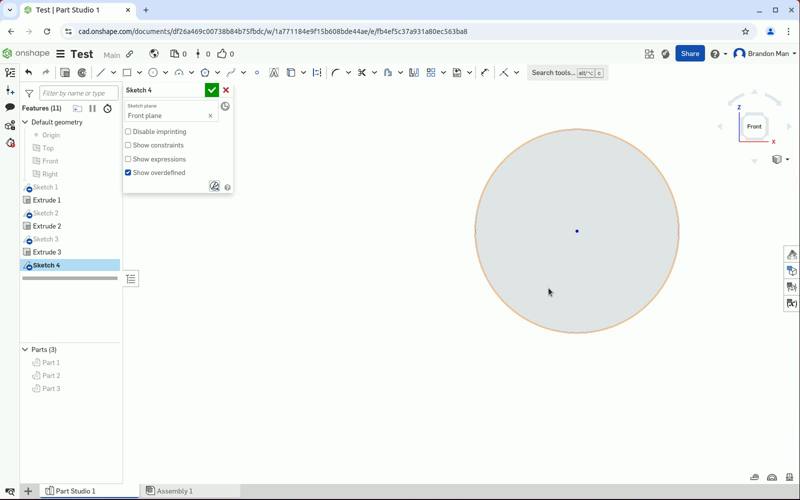
scroll(-6)
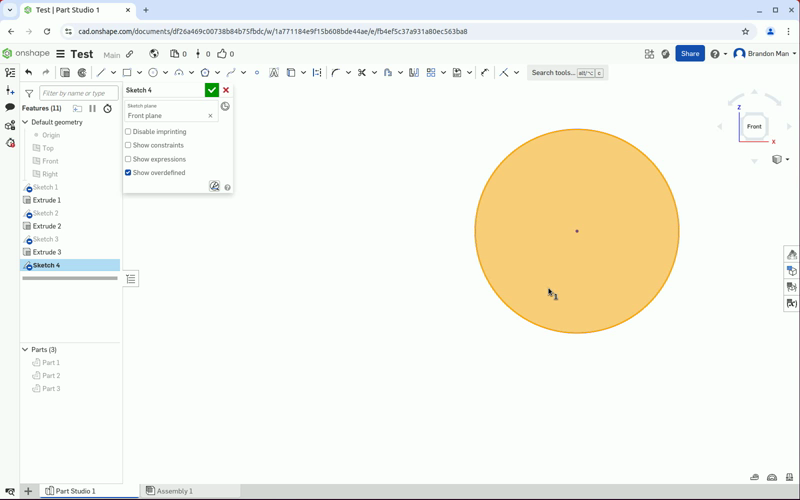
scroll(-6)
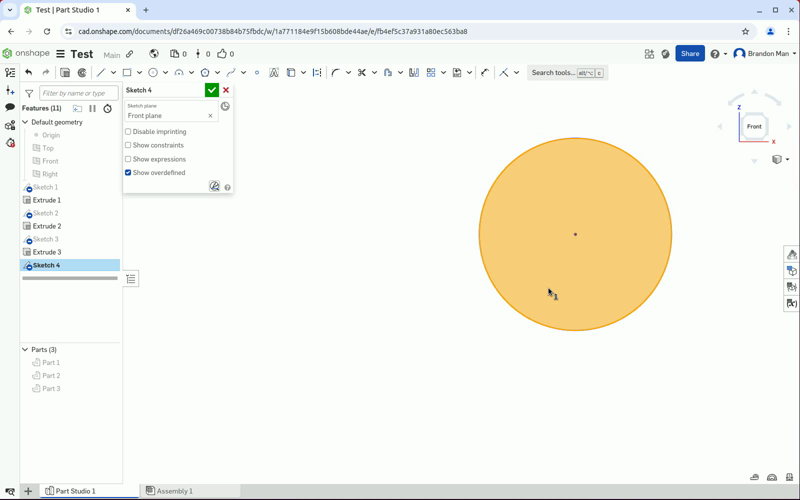
scroll(-6)
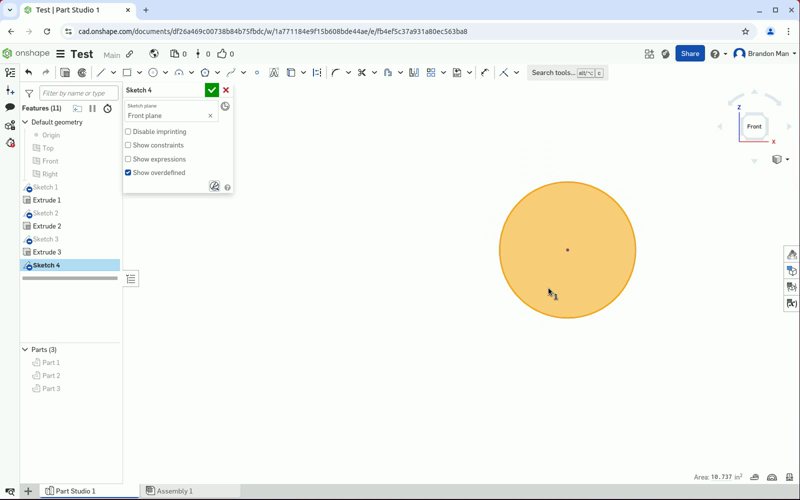
scroll(-6)
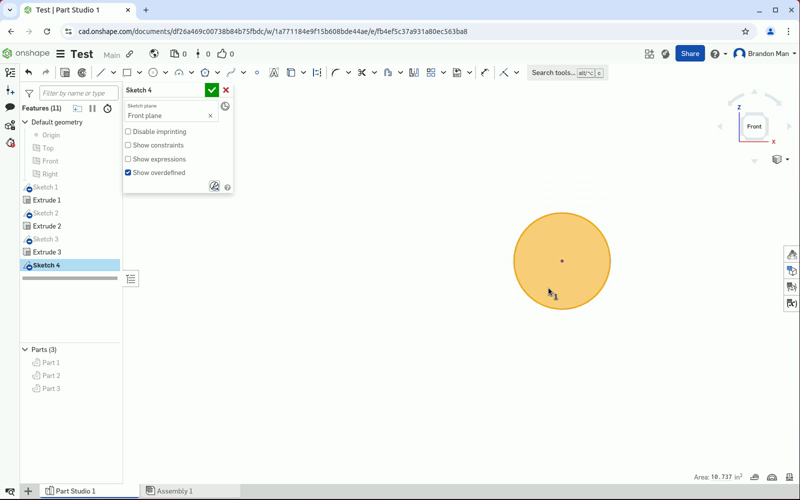
scroll(-6)
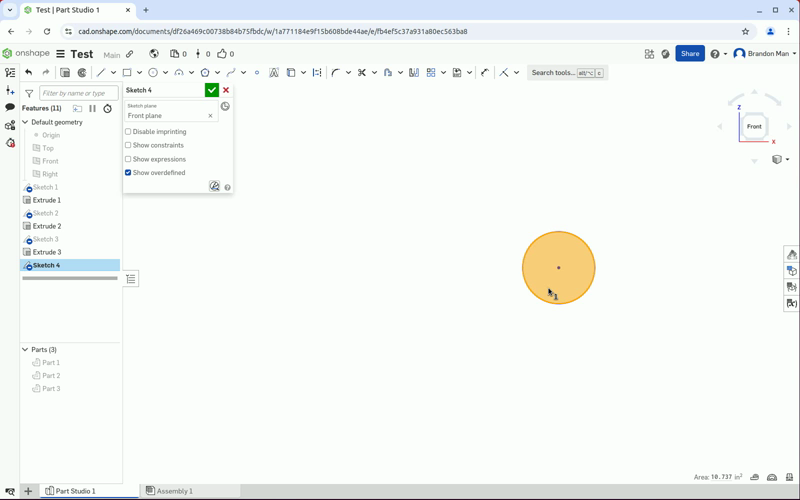
scroll(-6)
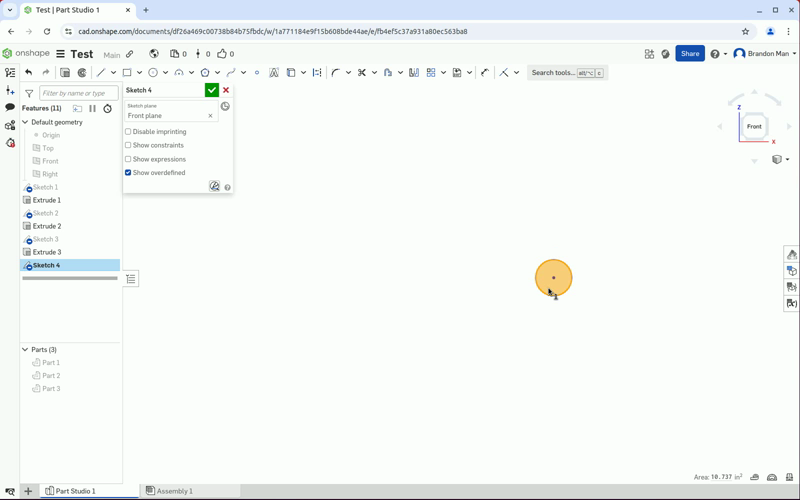
scroll(-6)
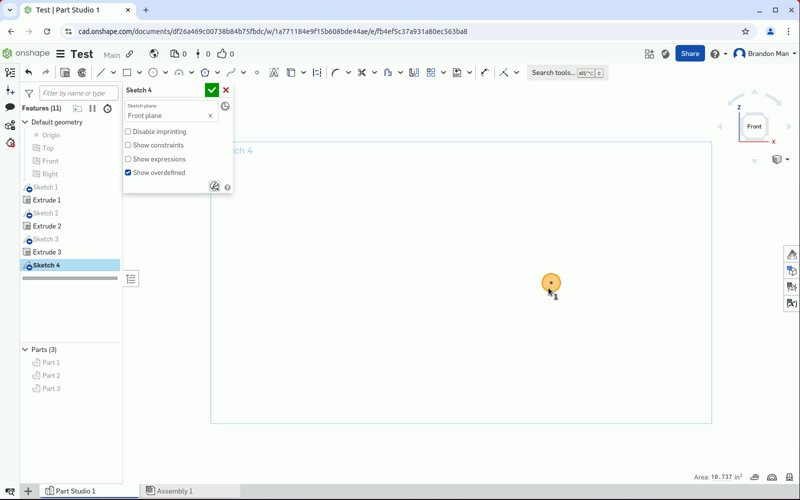
mouse_move(73, 352)
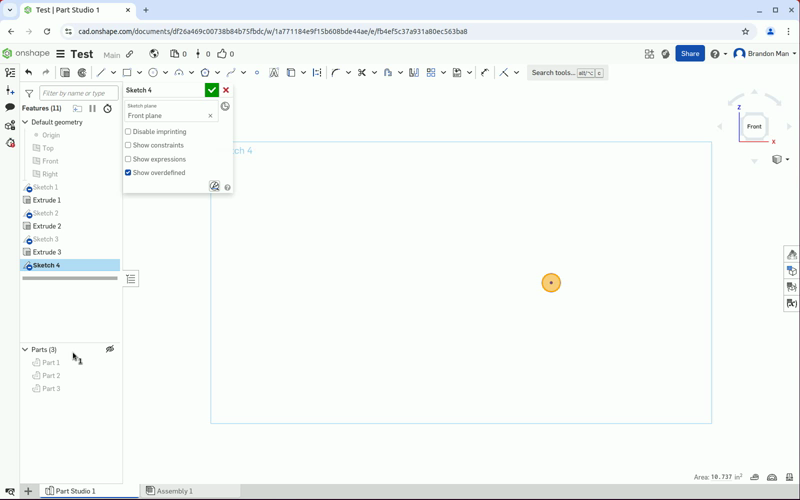
key(shift+y)
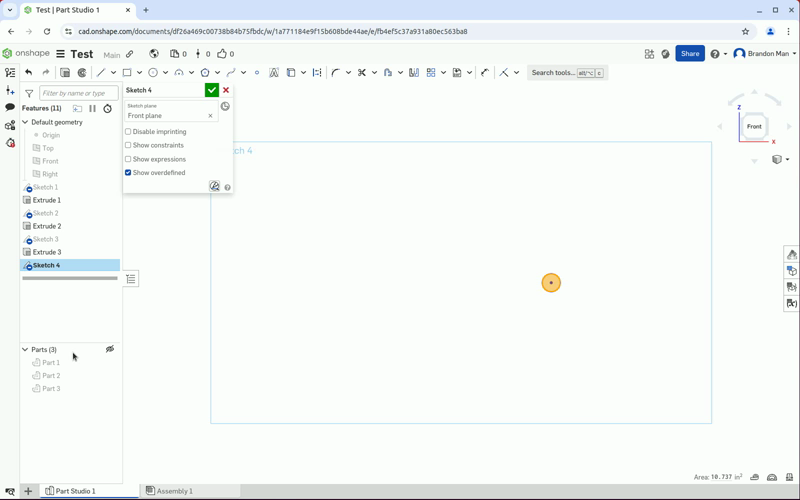
key(shift+e)
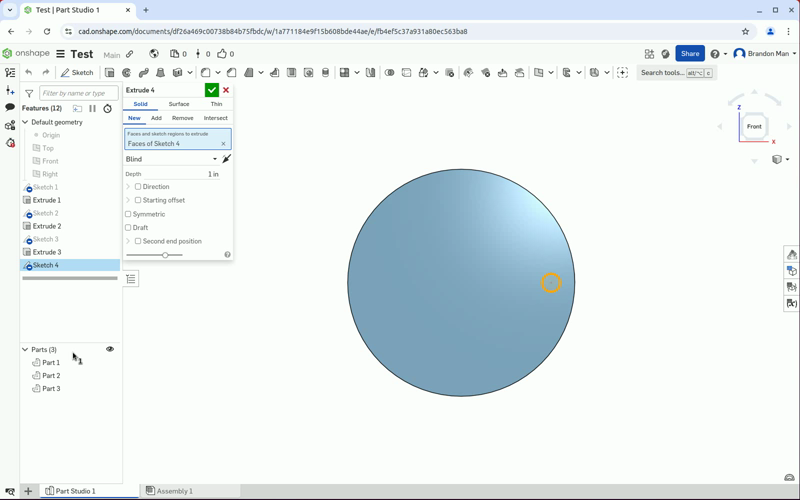
mouse_move(143, 106)
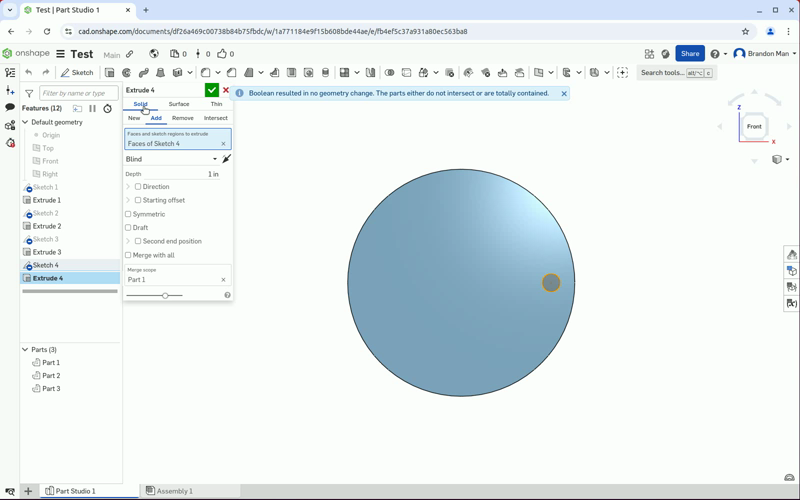
click(143, 106)
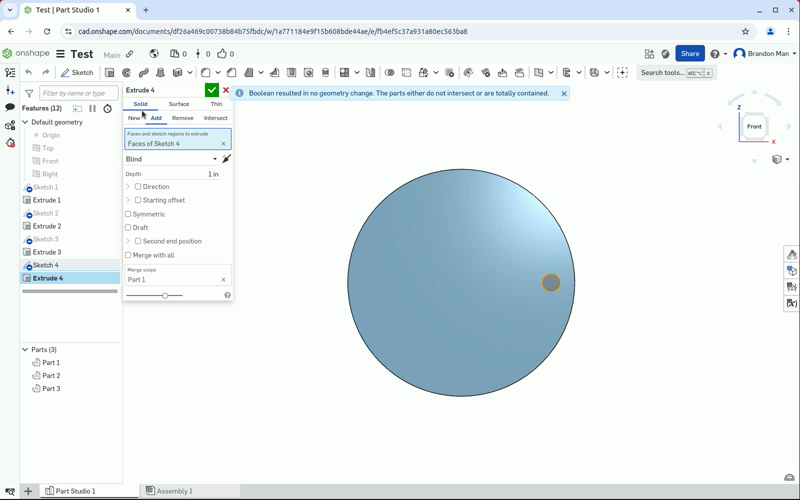
mouse_move(137, 120)
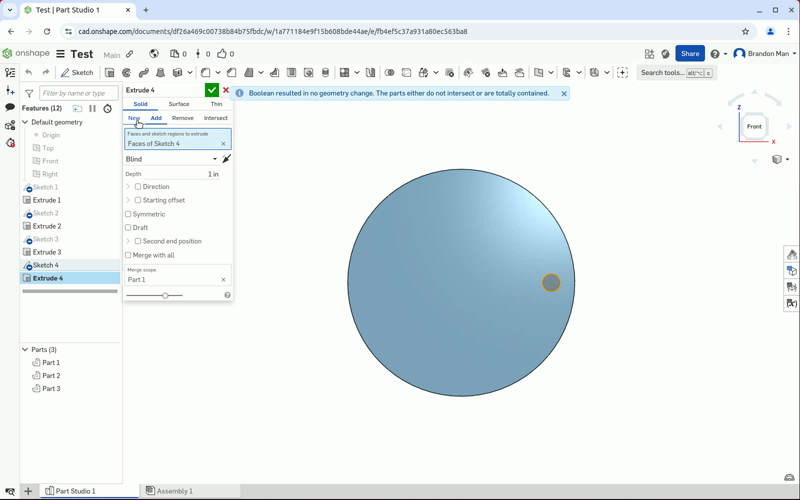
click(137, 120)
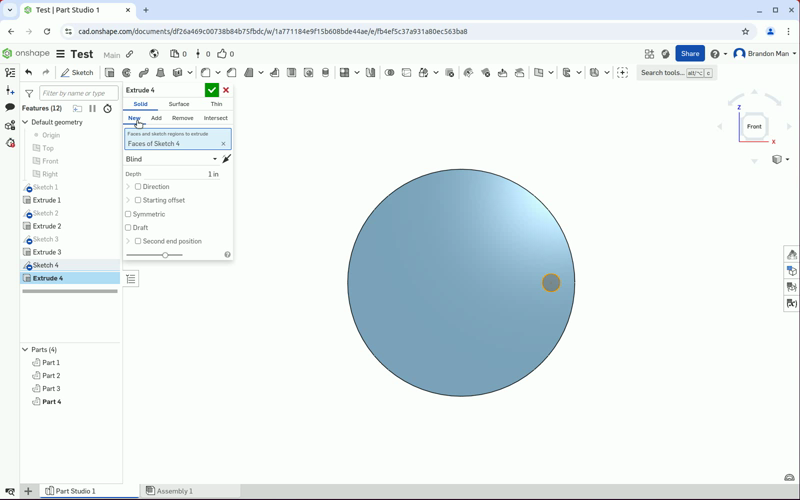
key(tab, 4)
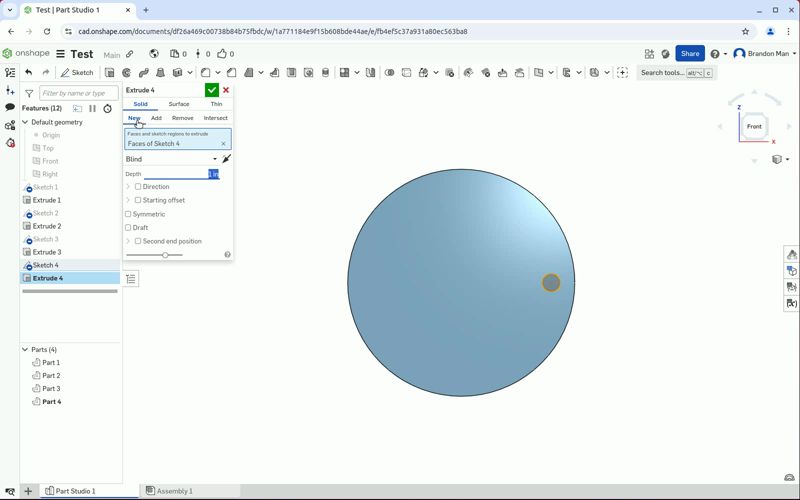
text(-3.851)
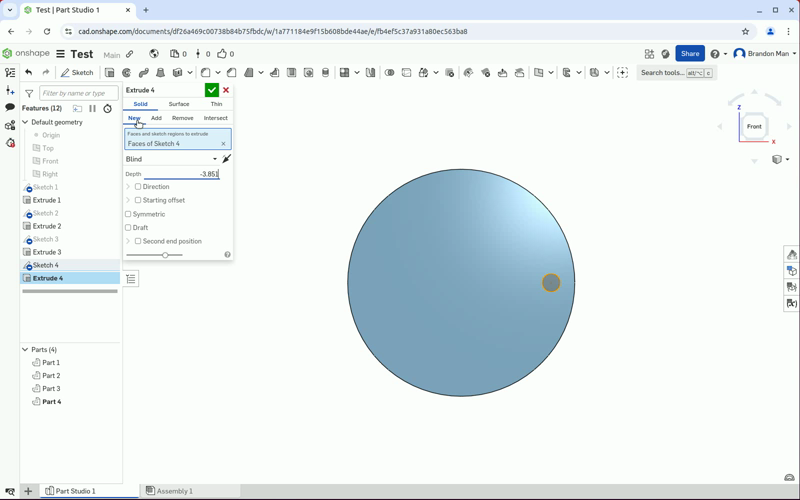
key(enter)
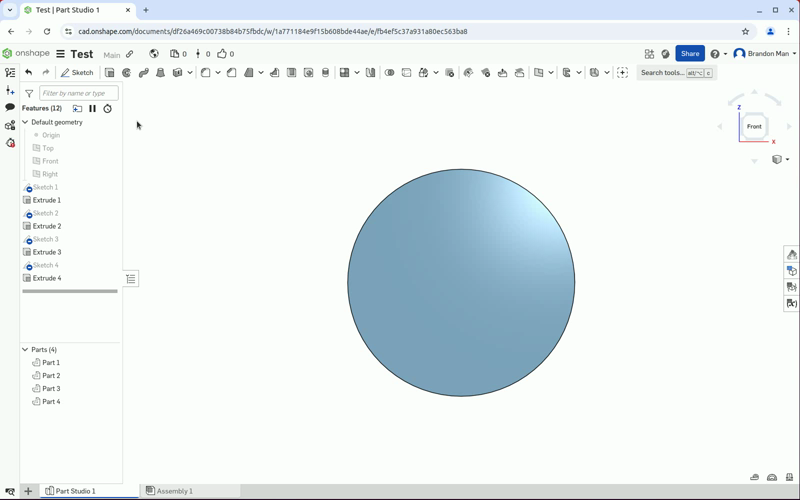
key(shift+h)
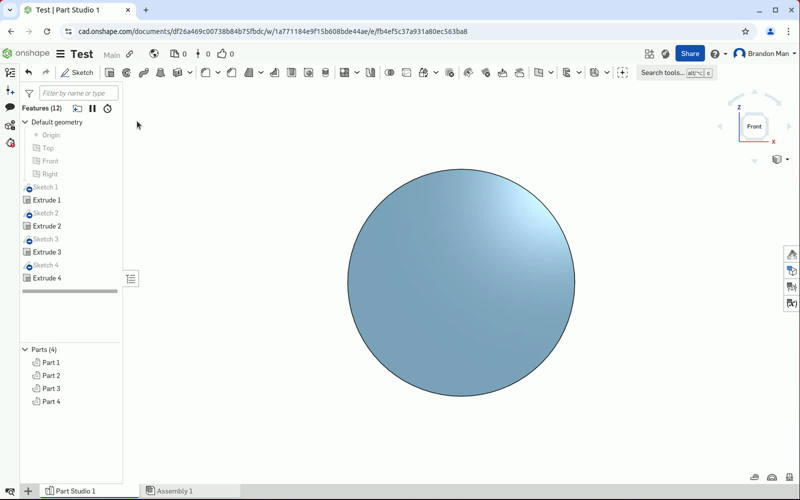
key(shift+h)
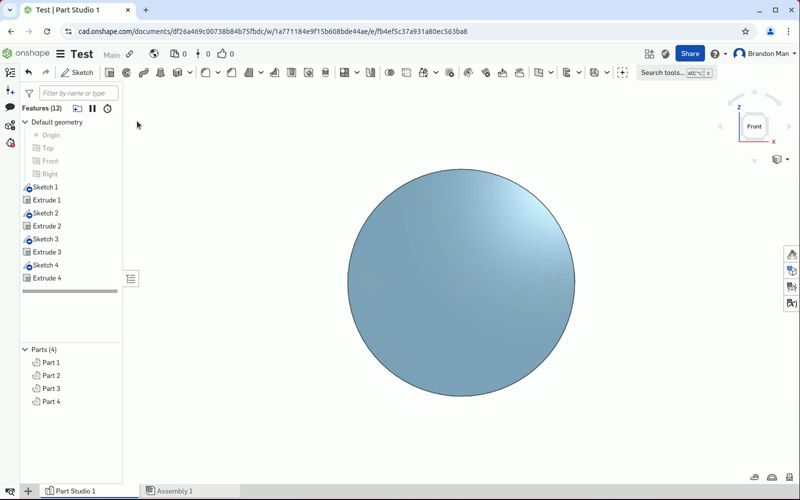
key(shift+7)
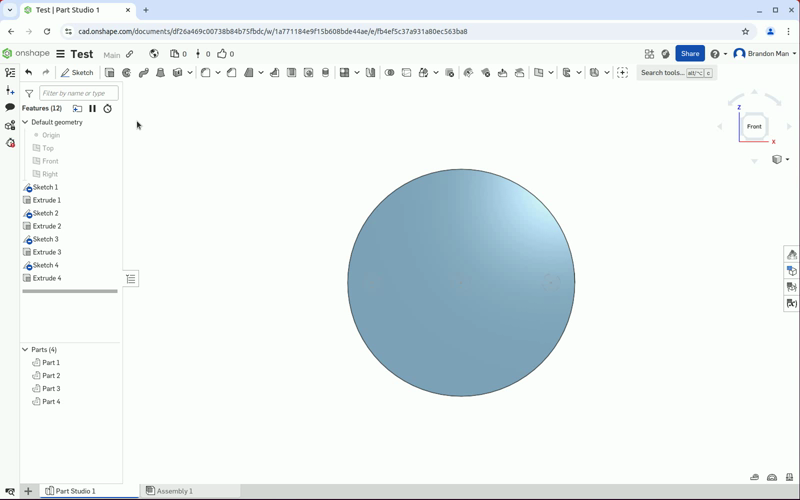
key(left, 2)
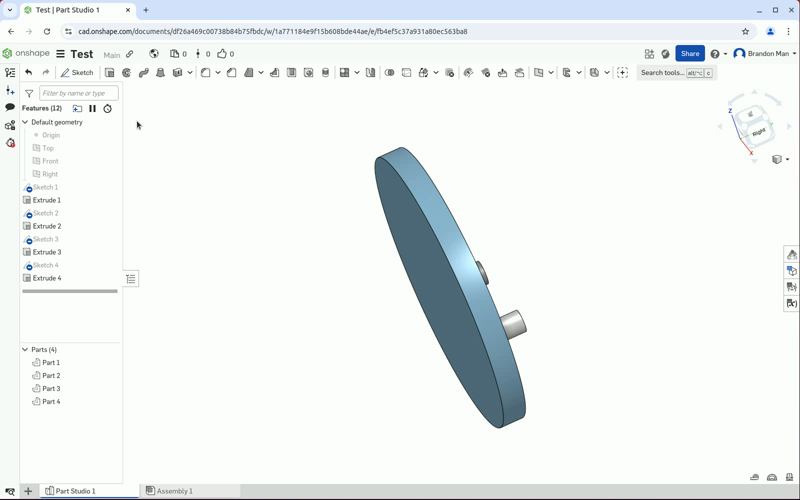
key(down, 2)
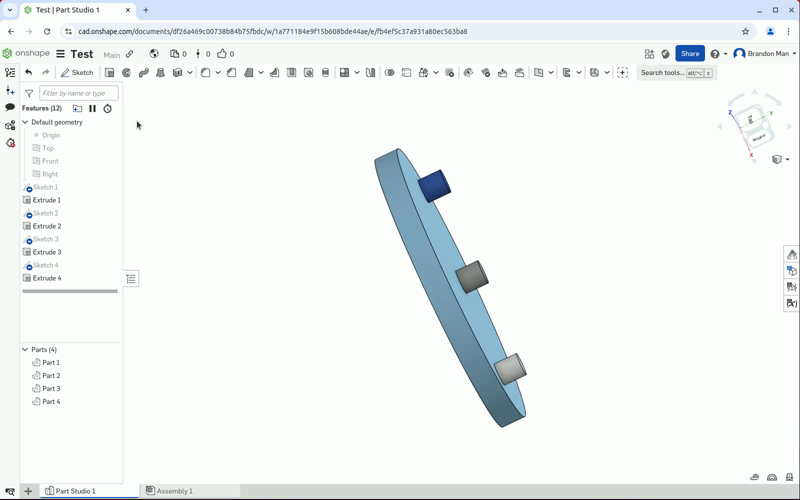
key(up, 2)
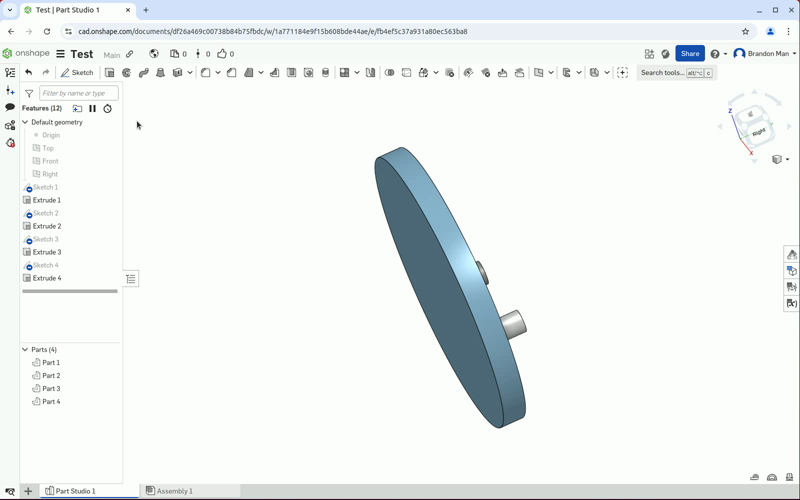
key(right, 2)
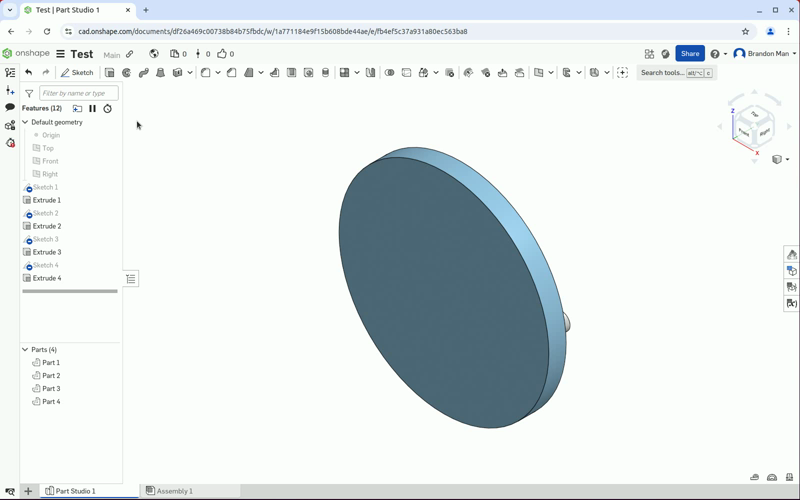
mouse_move(73, 189)
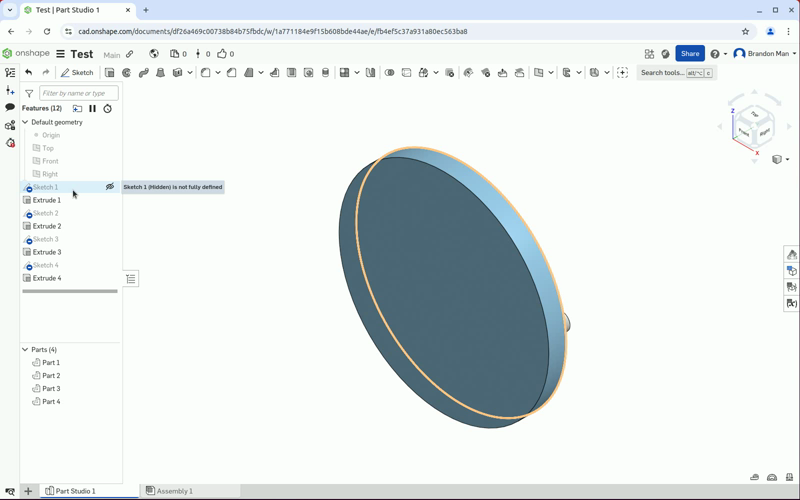
click(73, 189)